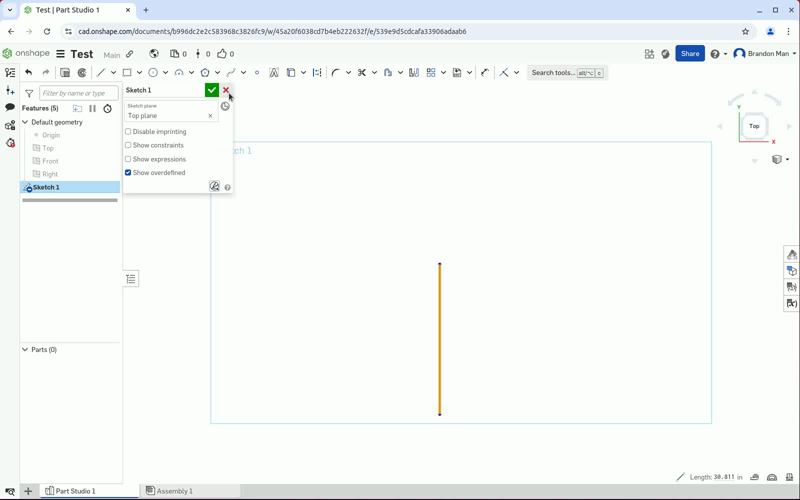
key(shift+h)
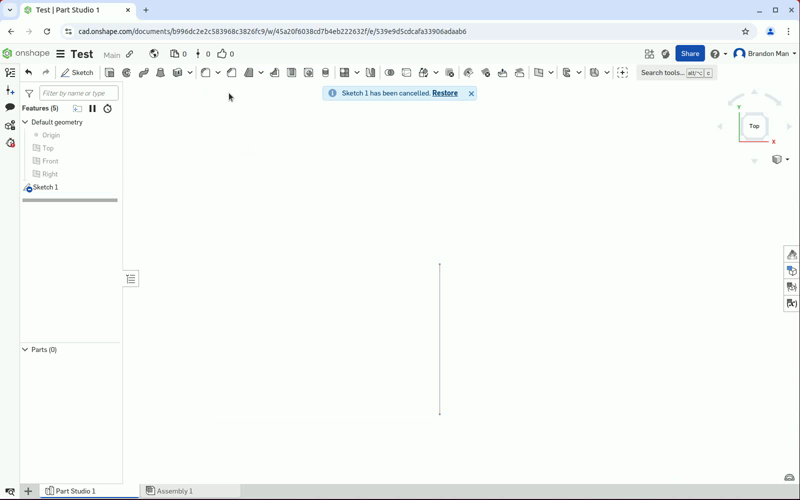
key(shift+s)
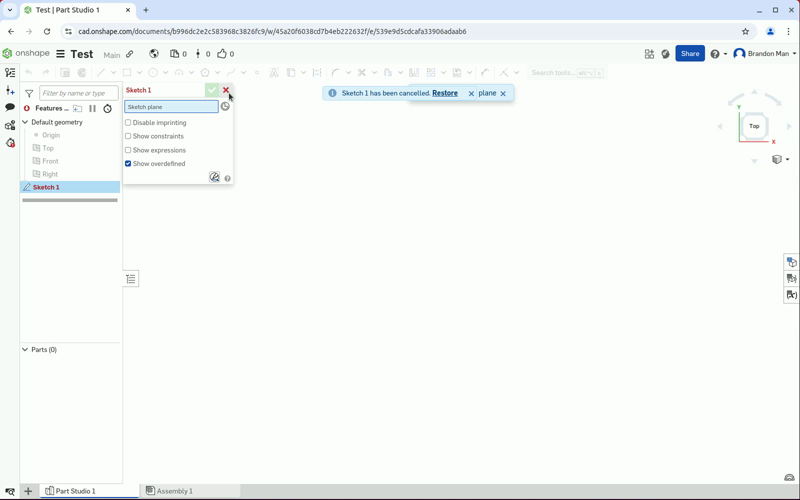
mouse_move(73, 150)
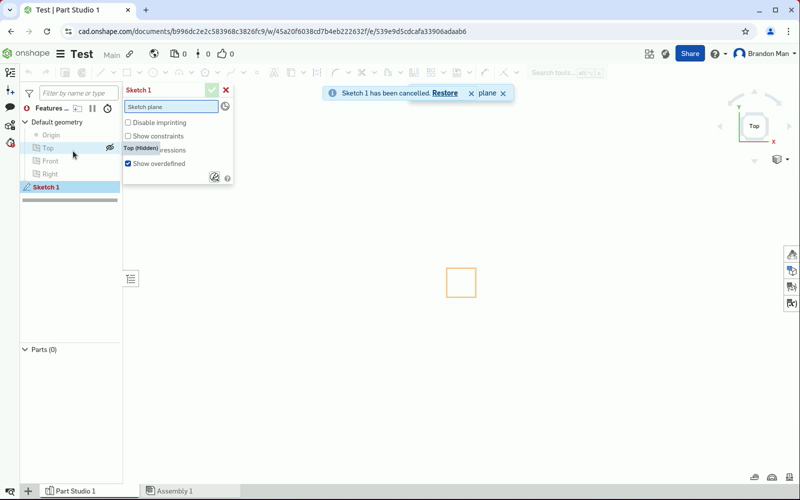
click(73, 150)
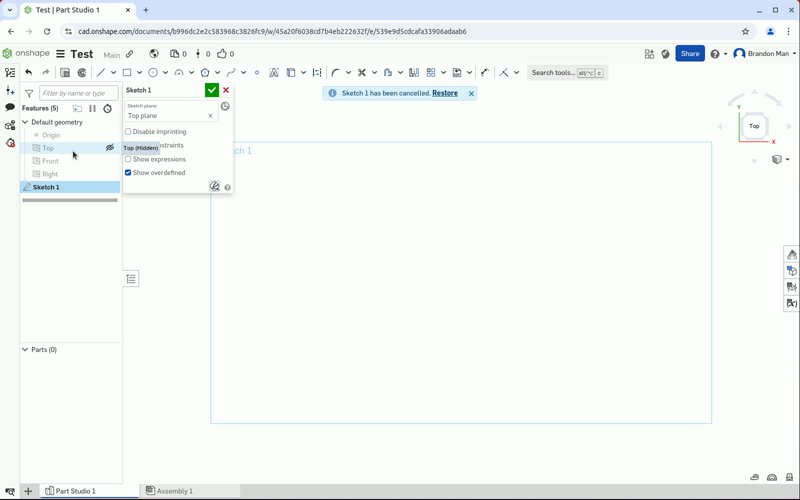
mouse_move(73, 352)
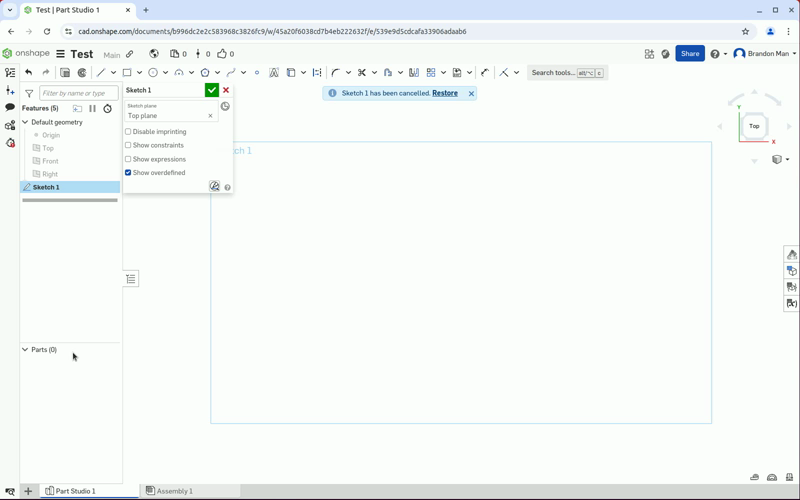
key(y)
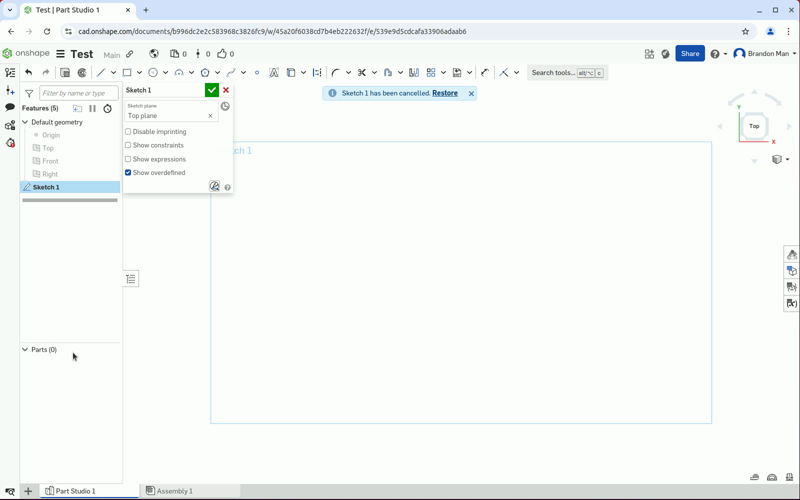
key(a)
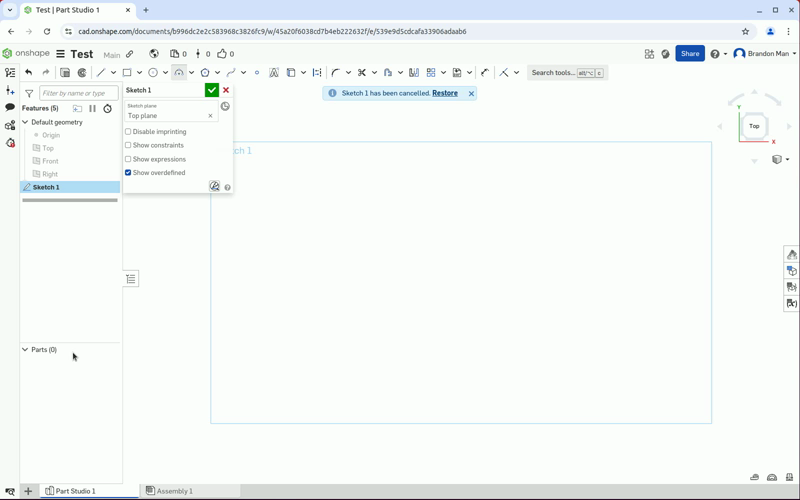
key_down(shift)
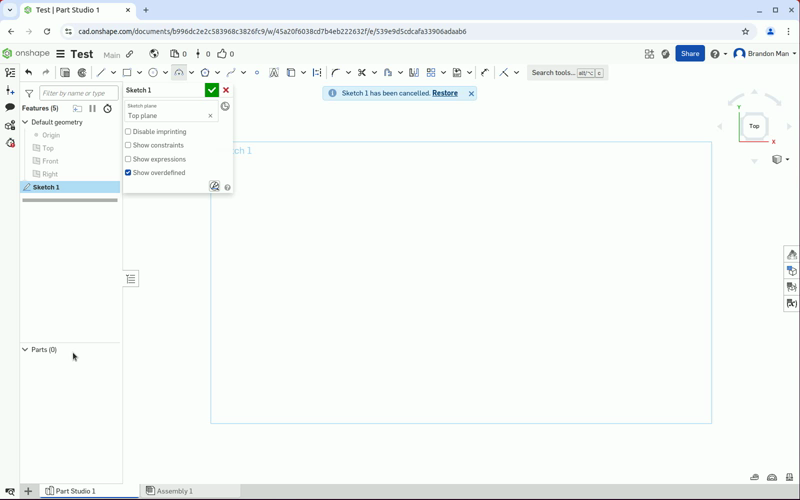
mouse_move(438, 375)
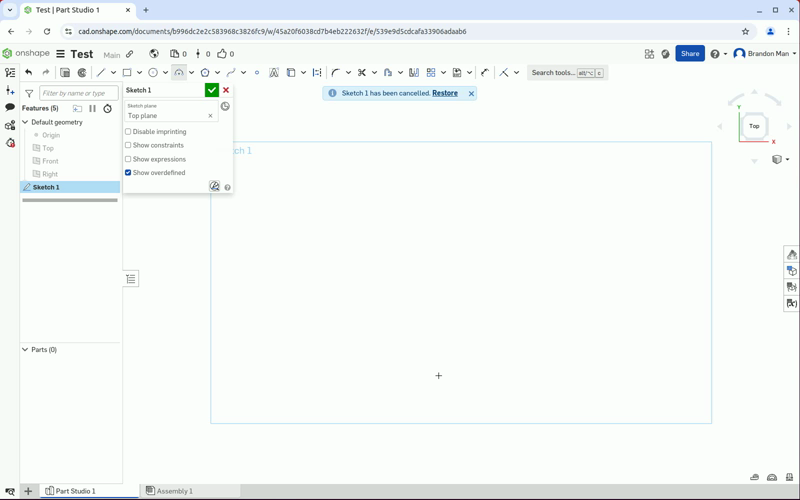
click(438, 375)
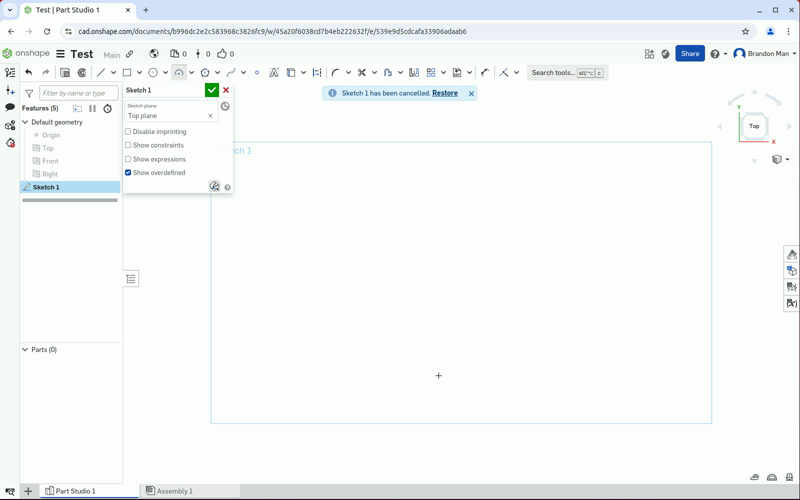
key_up(shift)
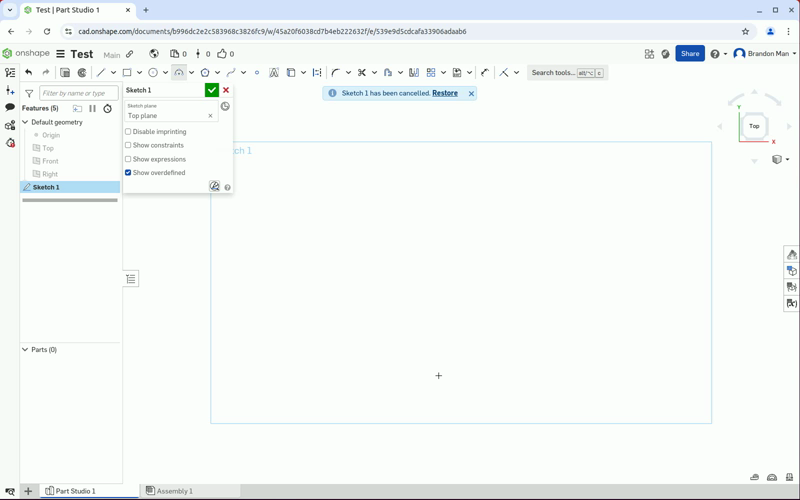
key_down(shift)
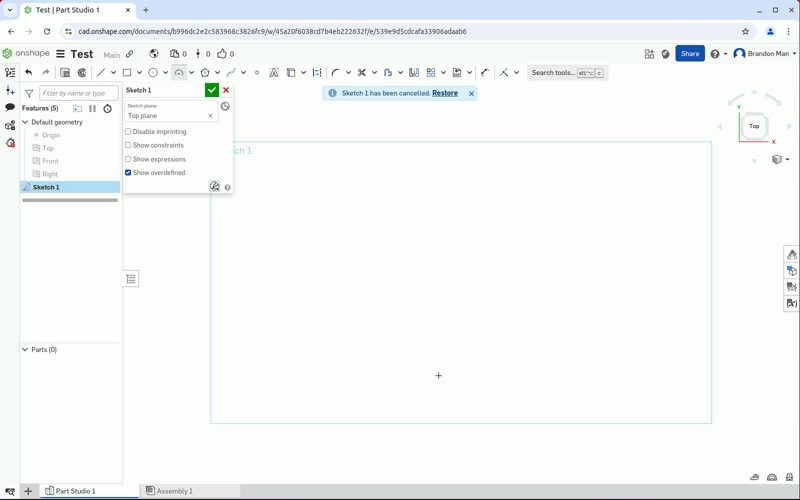
mouse_move(481, 375)
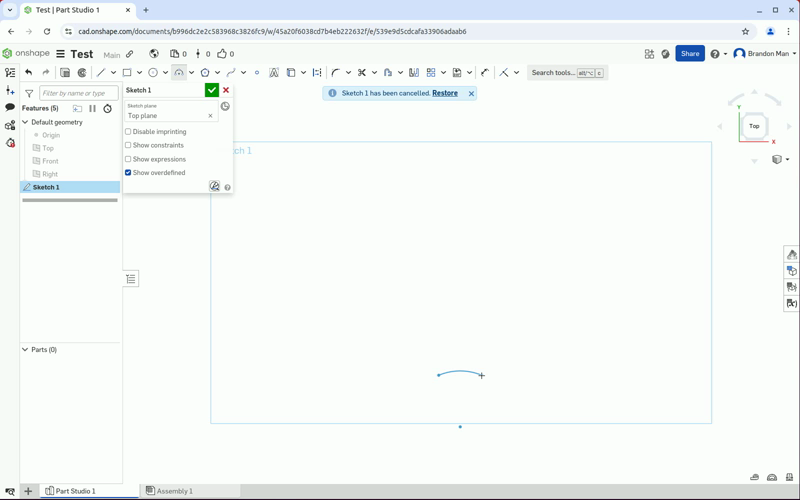
click(481, 375)
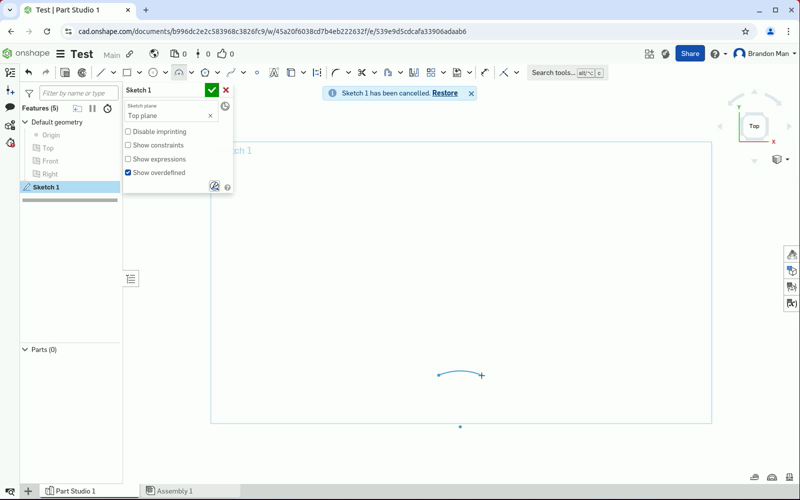
mouse_move(460, 192)
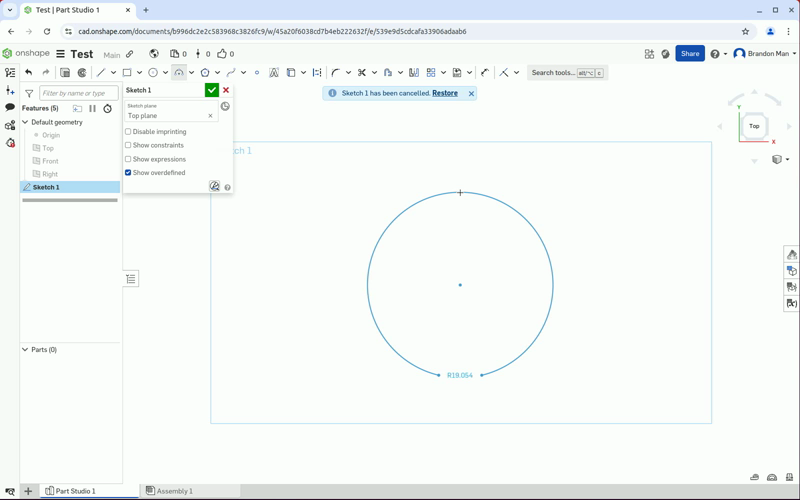
click(460, 192)
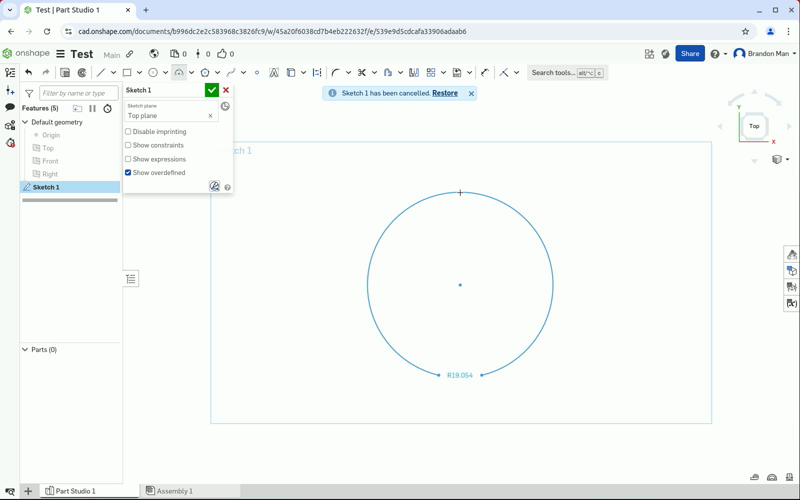
key_up(shift)
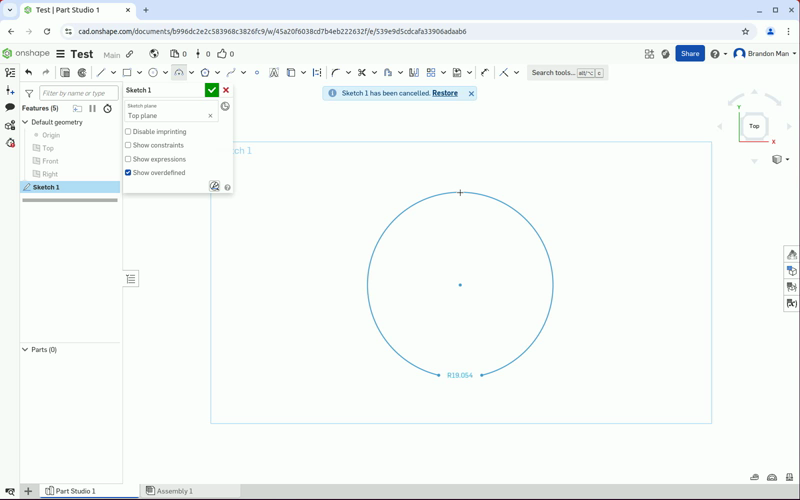
key(esc)
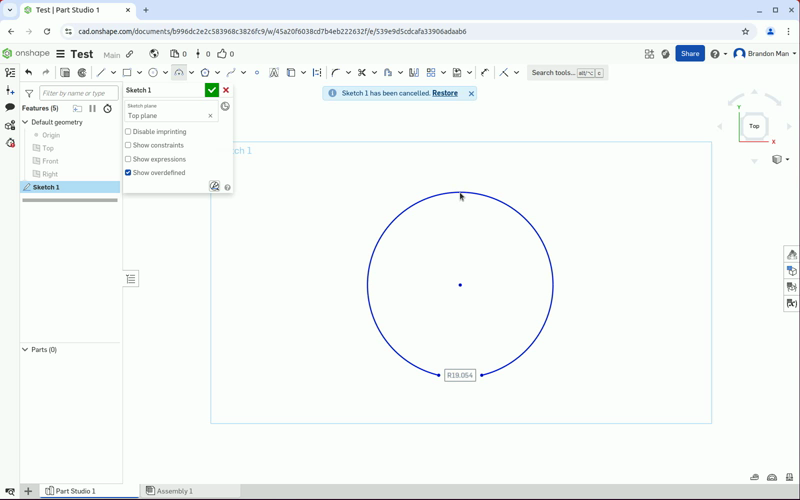
key(l)
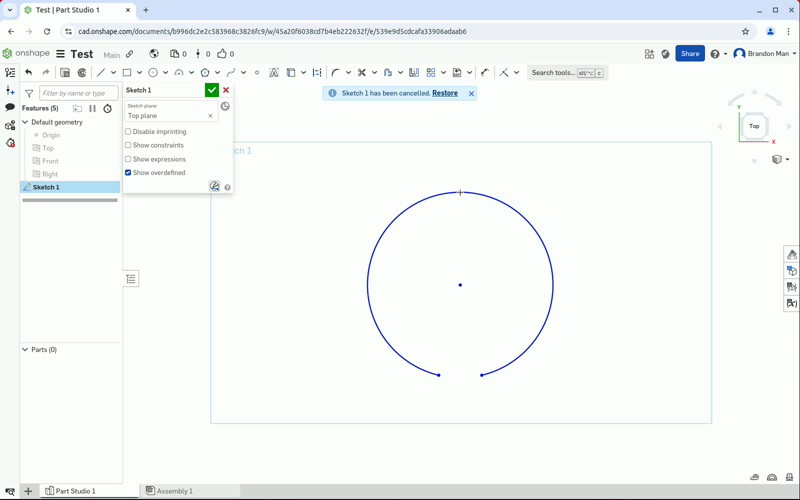
mouse_move(481, 375)
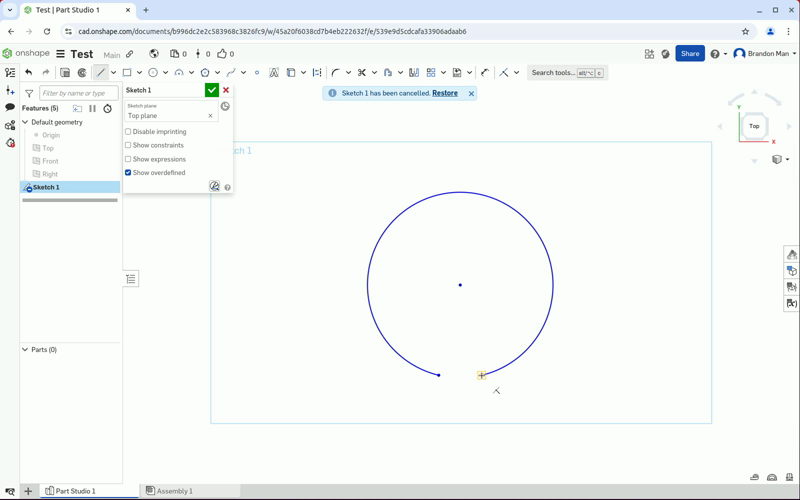
click(481, 375)
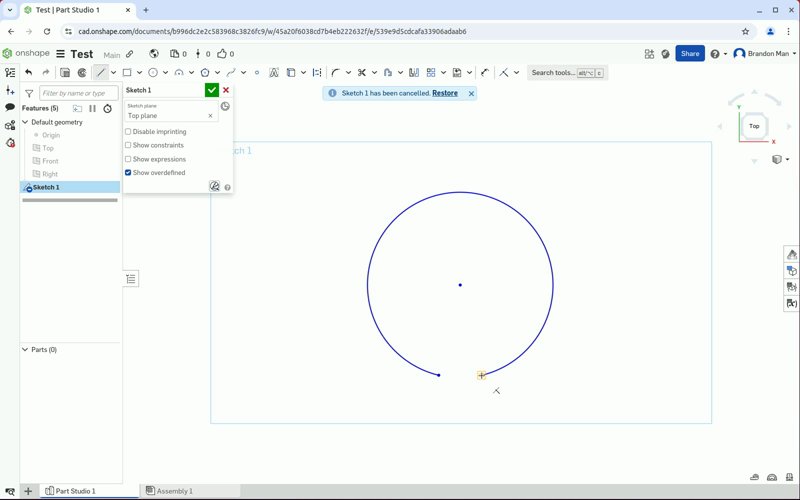
key_down(shift)
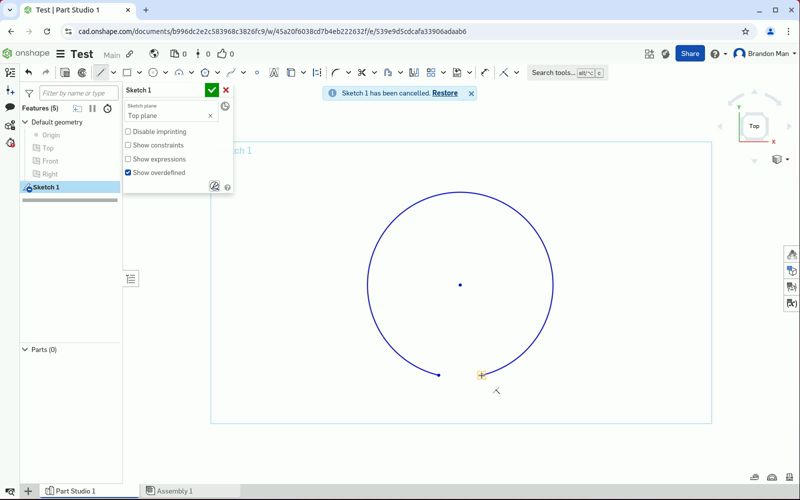
mouse_move(481, 303)
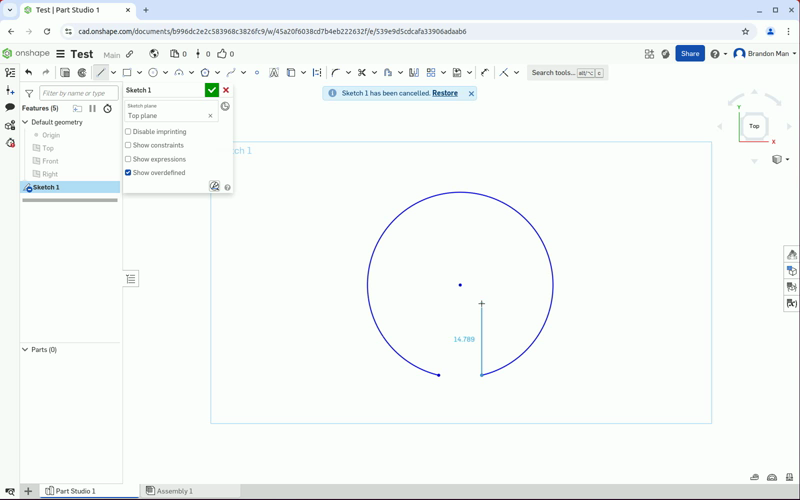
click(481, 303)
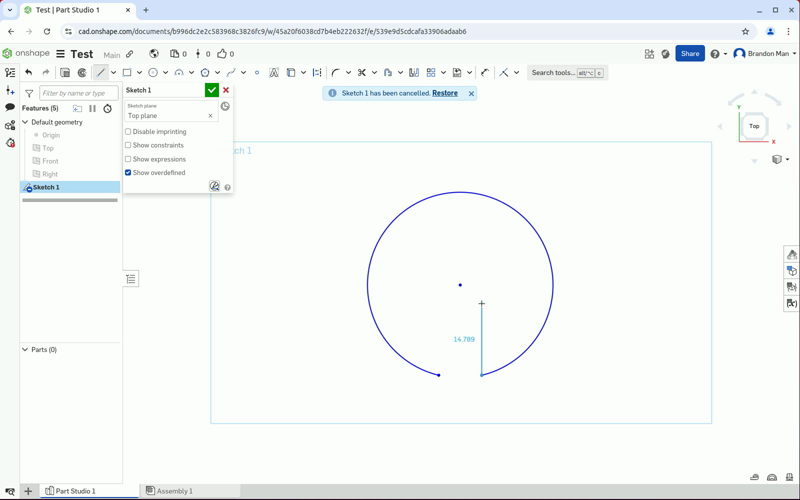
key_up(shift)
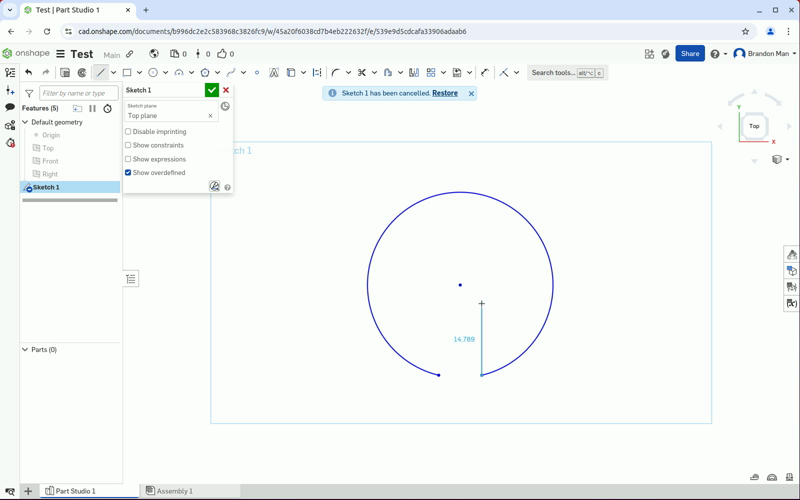
key(esc)
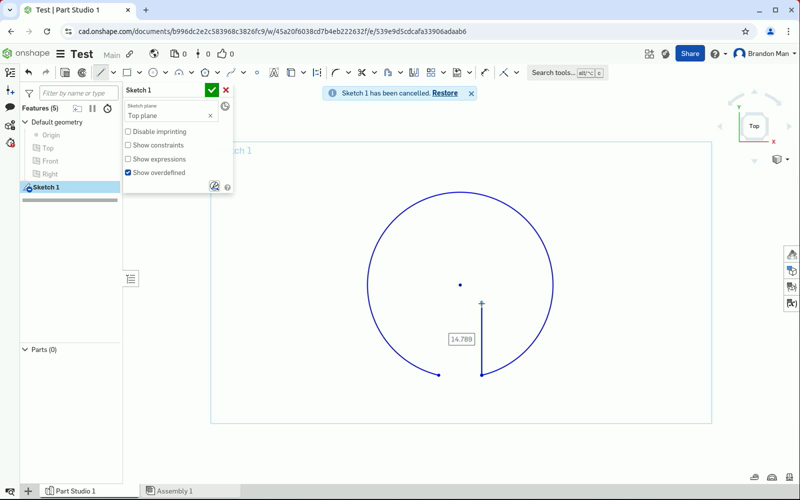
key(a)
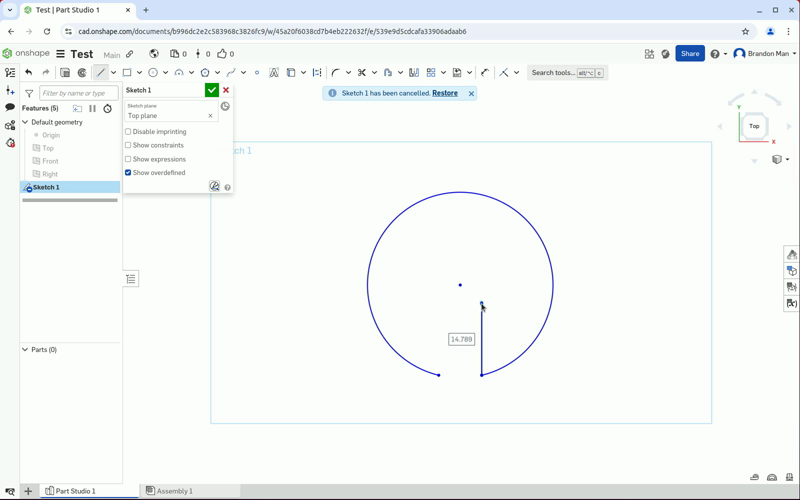
mouse_move(481, 303)
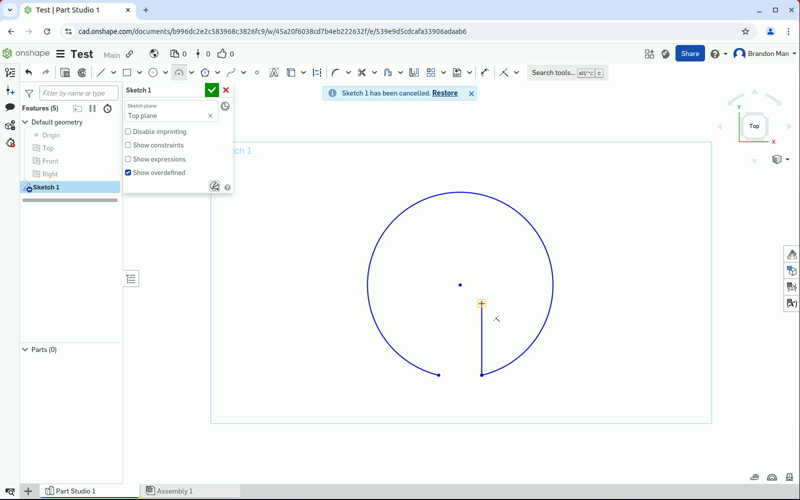
click(481, 303)
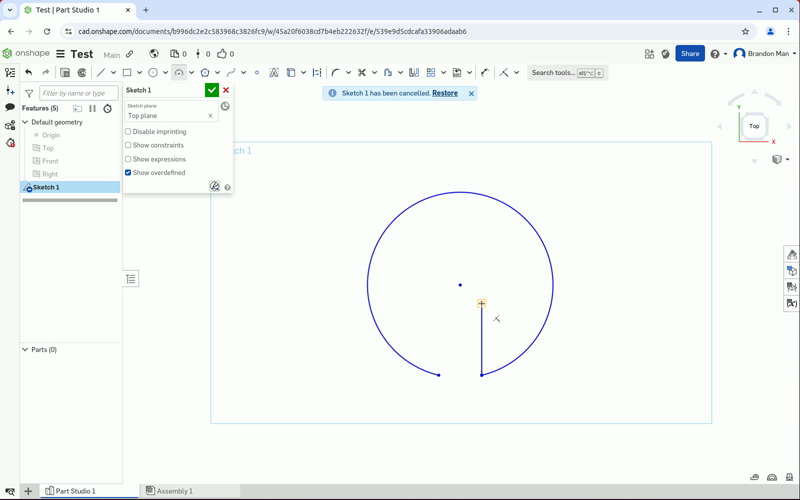
key_down(shift)
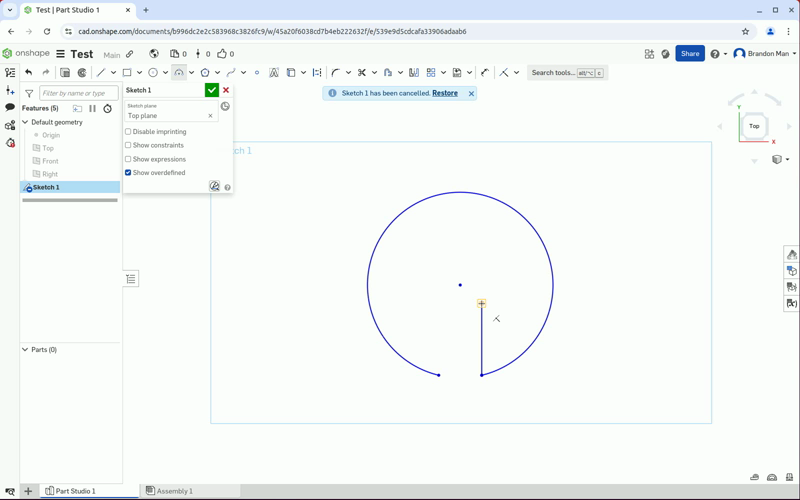
mouse_move(438, 303)
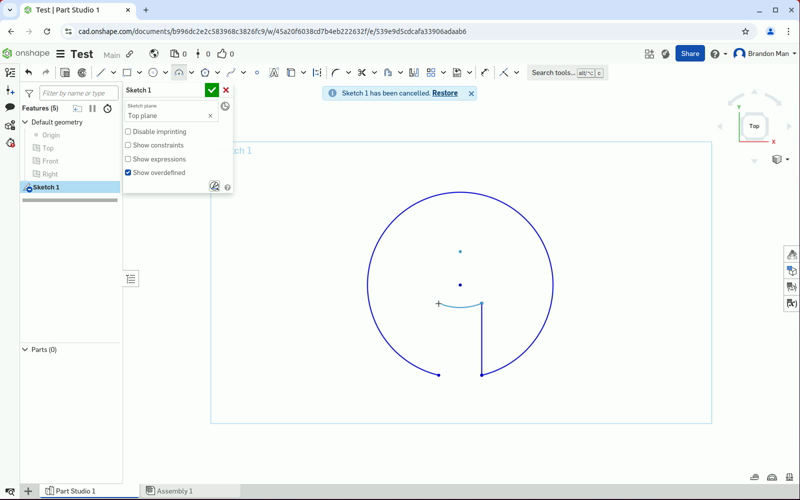
click(438, 303)
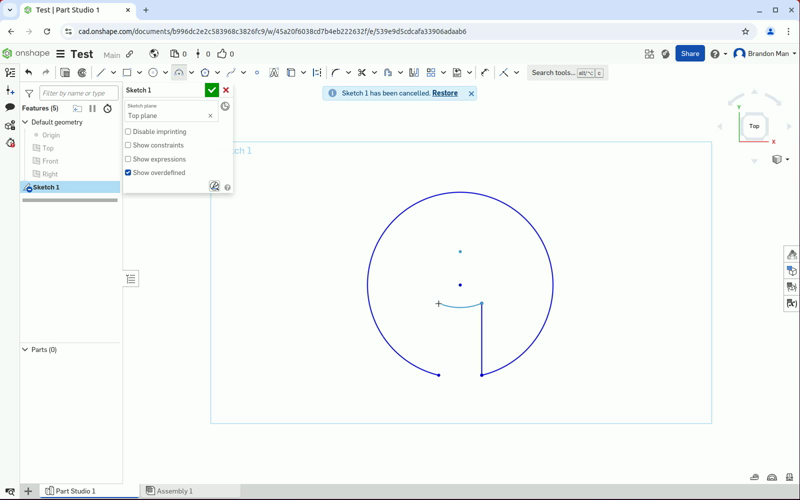
mouse_move(460, 254)
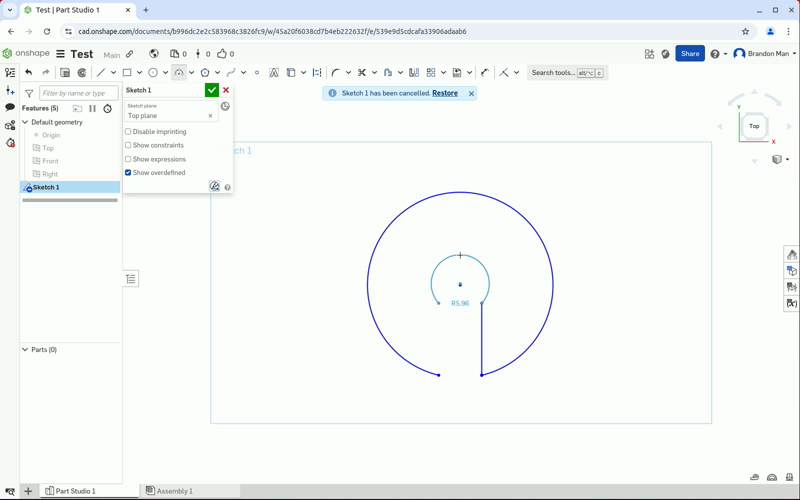
click(460, 254)
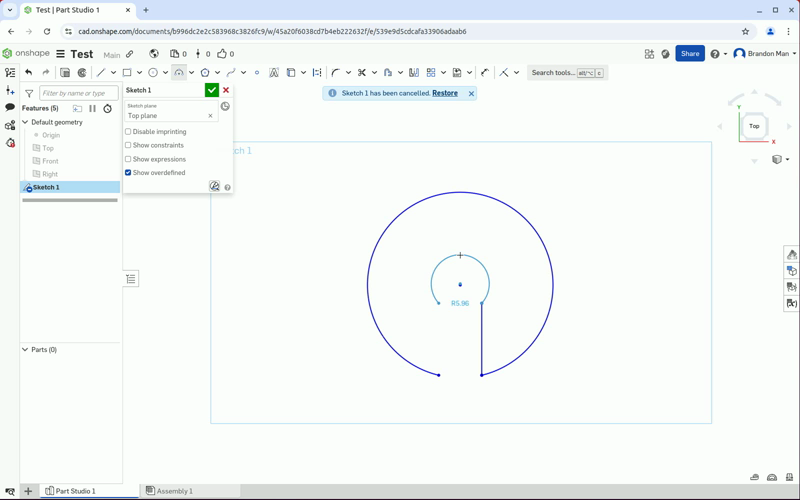
key_up(shift)
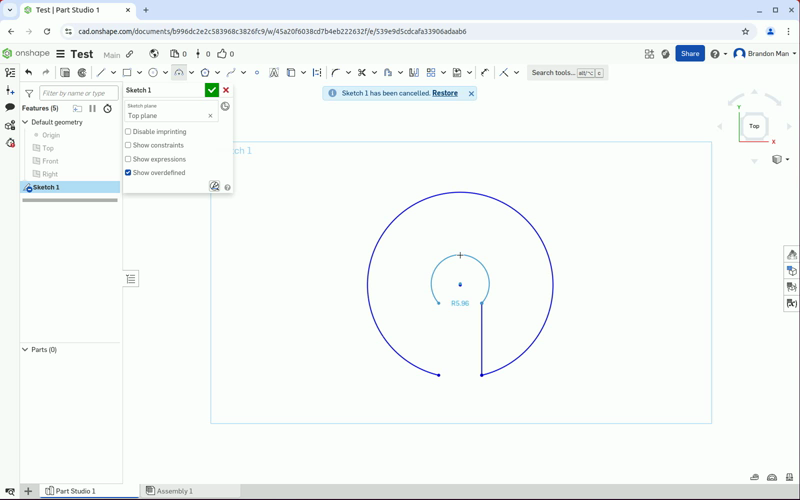
key(esc)
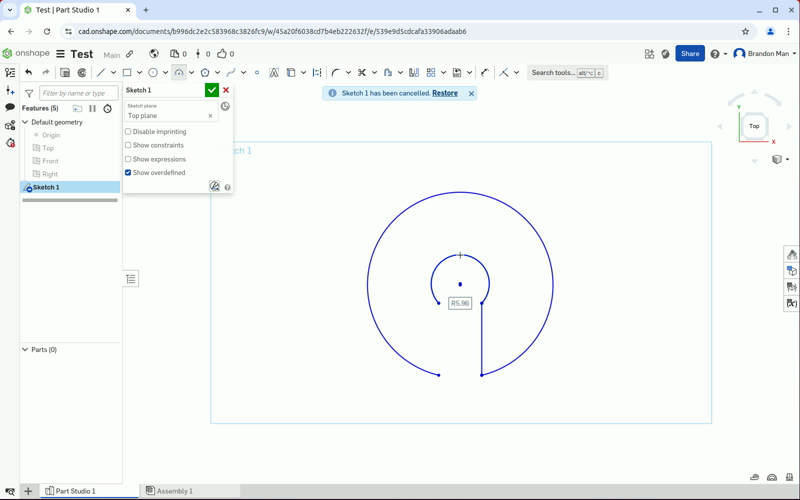
key(l)
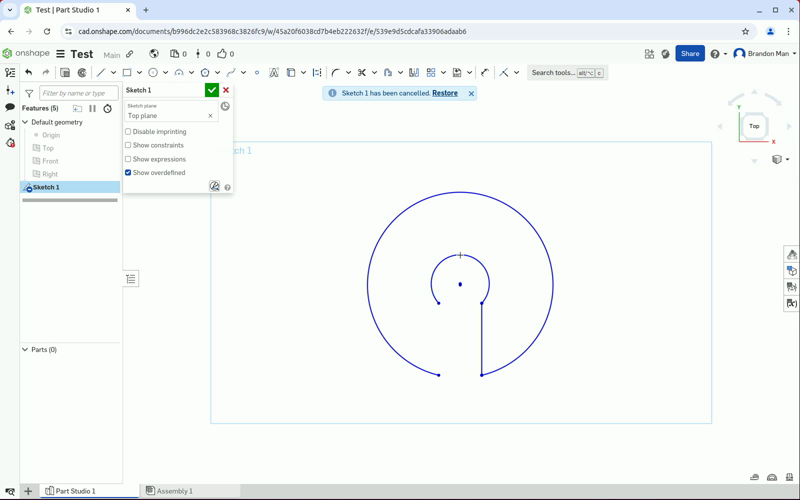
mouse_move(438, 303)
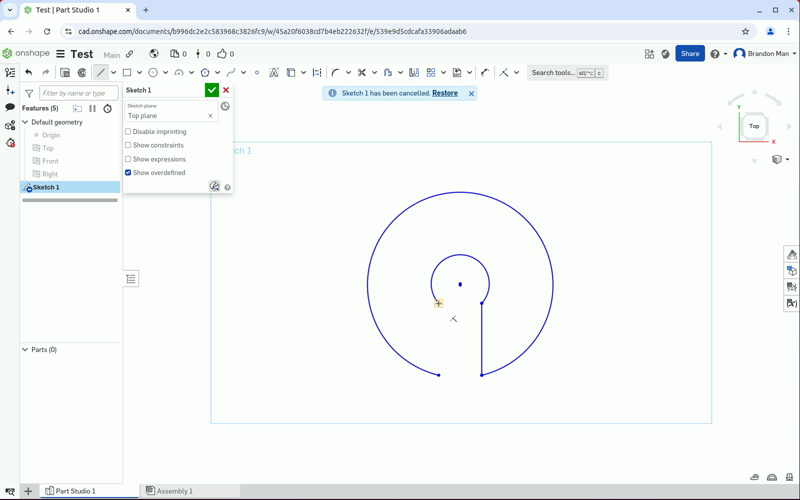
click(438, 303)
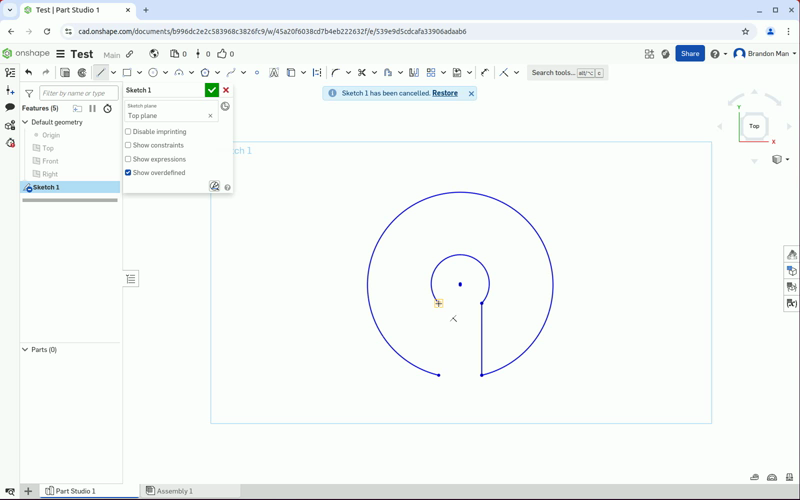
key_down(shift)
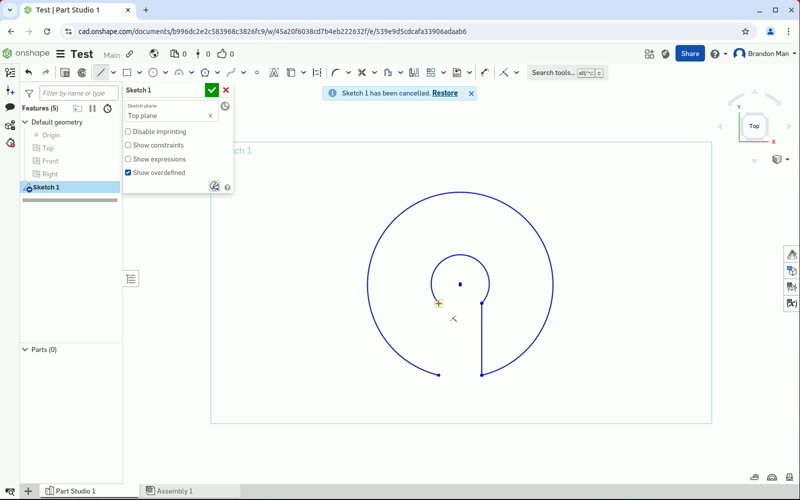
mouse_move(438, 375)
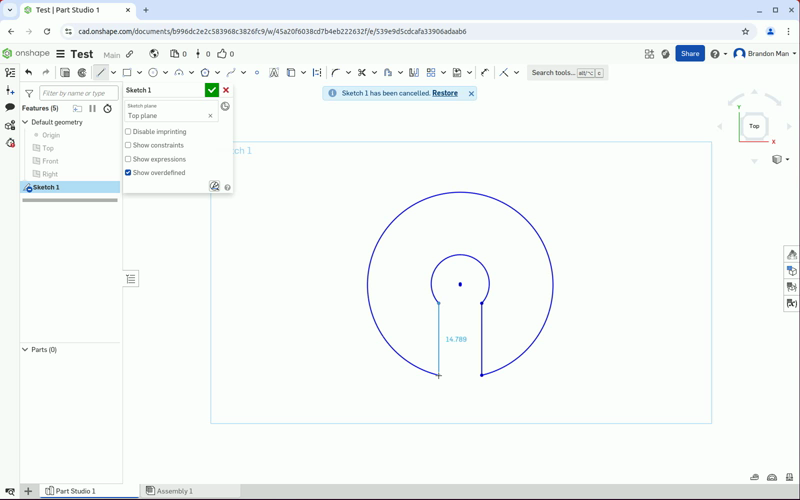
key_up(shift)
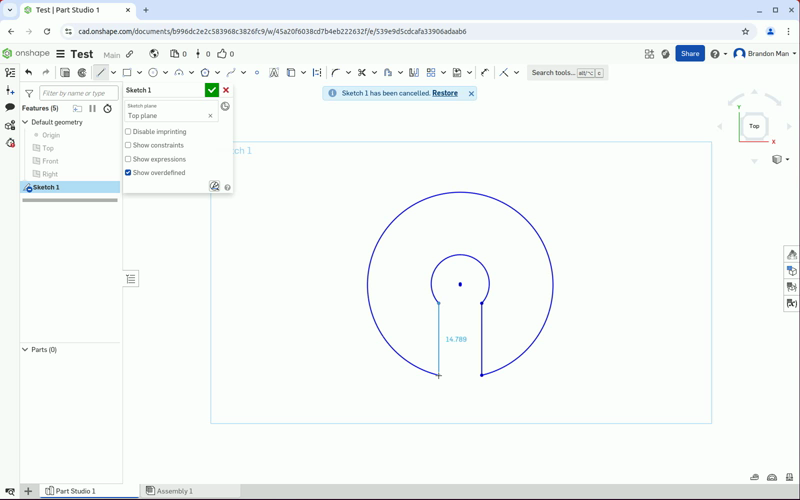
click(438, 375)
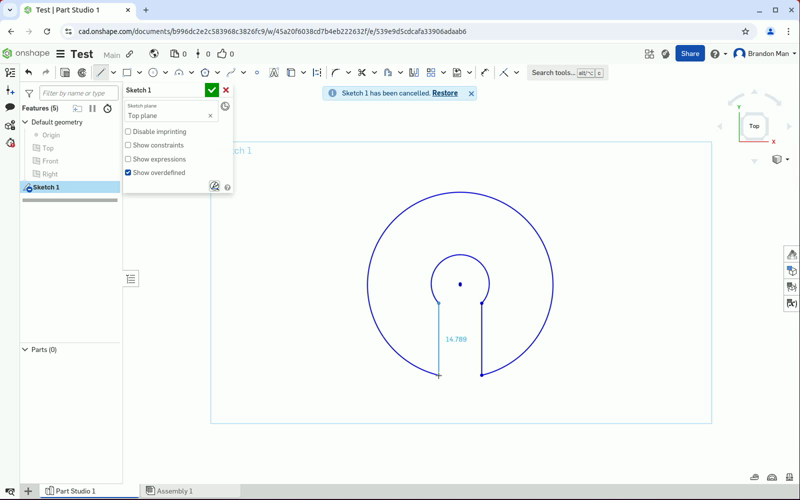
key(esc)
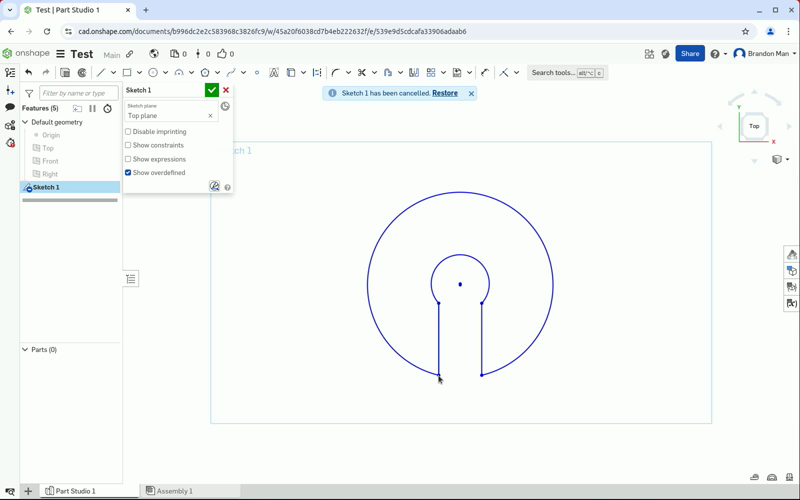
mouse_move(501, 298)
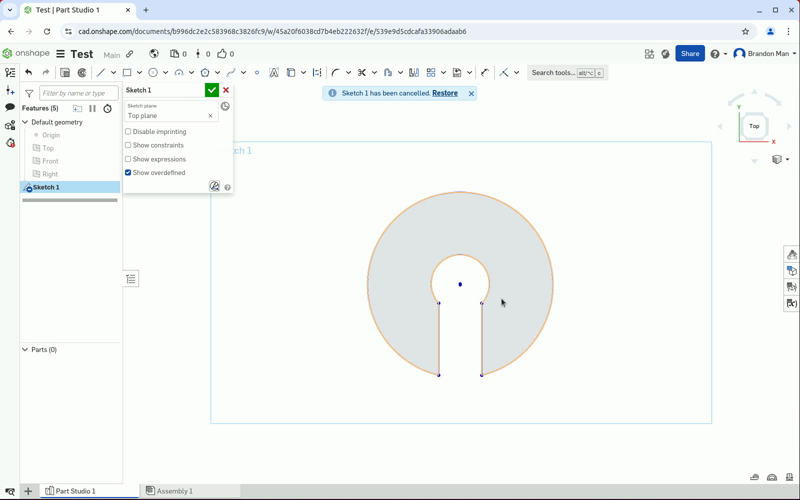
click(501, 298)
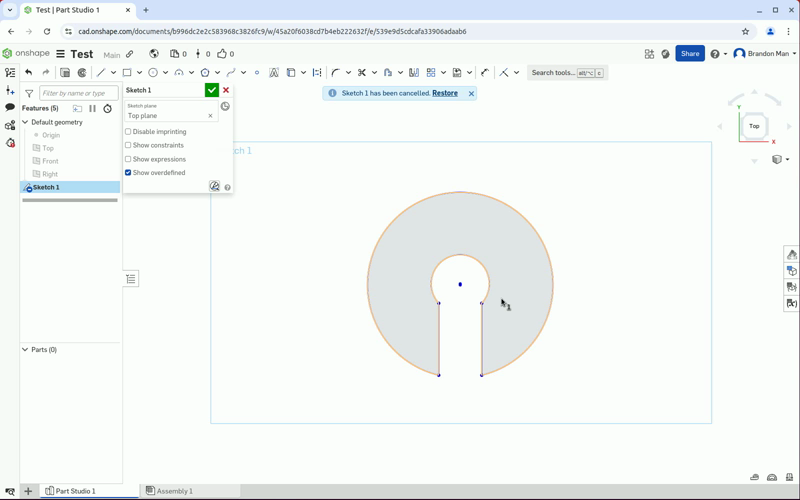
mouse_move(73, 352)
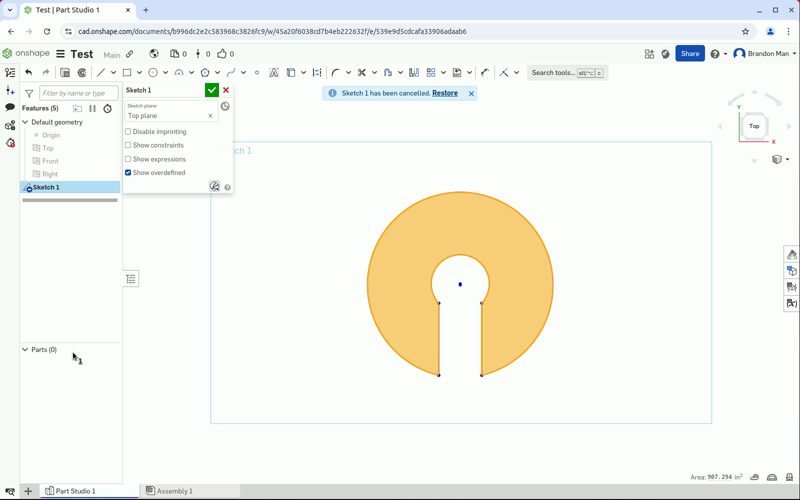
key(shift+y)
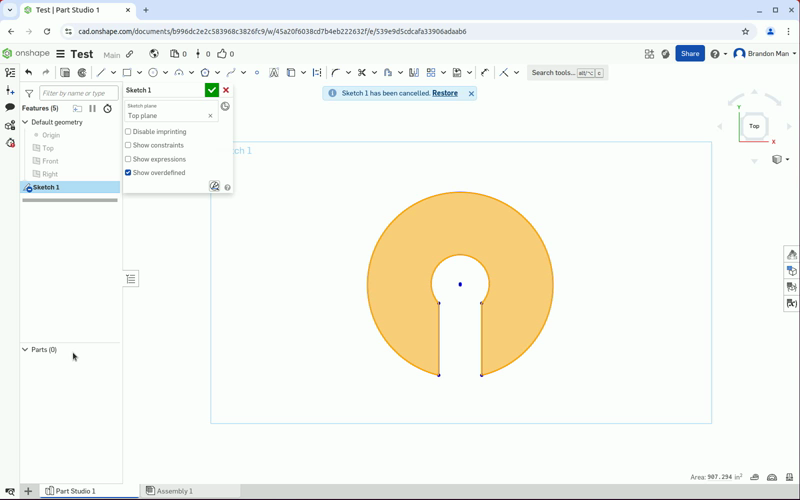
key(shift+e)
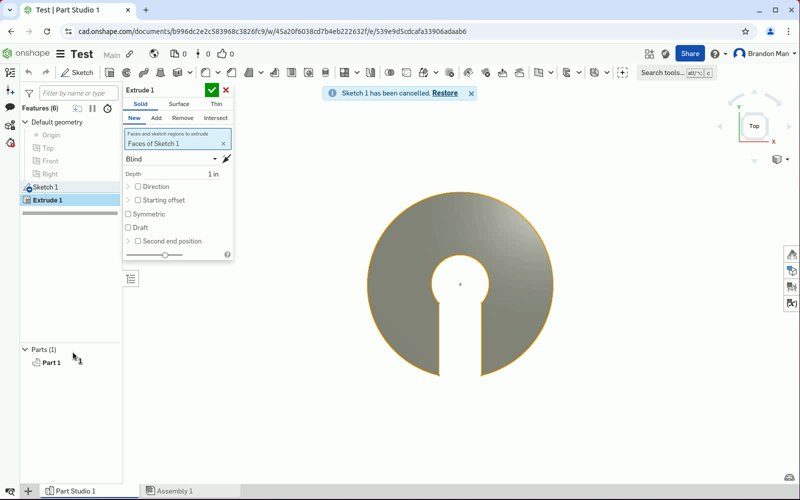
mouse_move(143, 106)
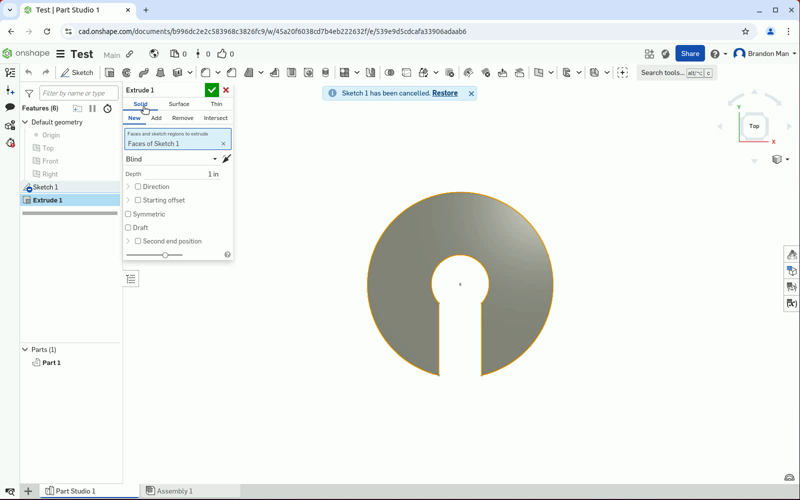
click(143, 106)
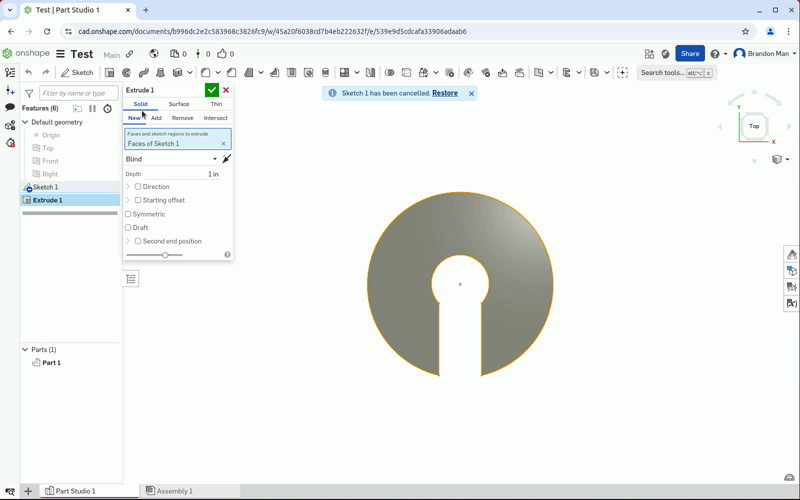
mouse_move(137, 120)
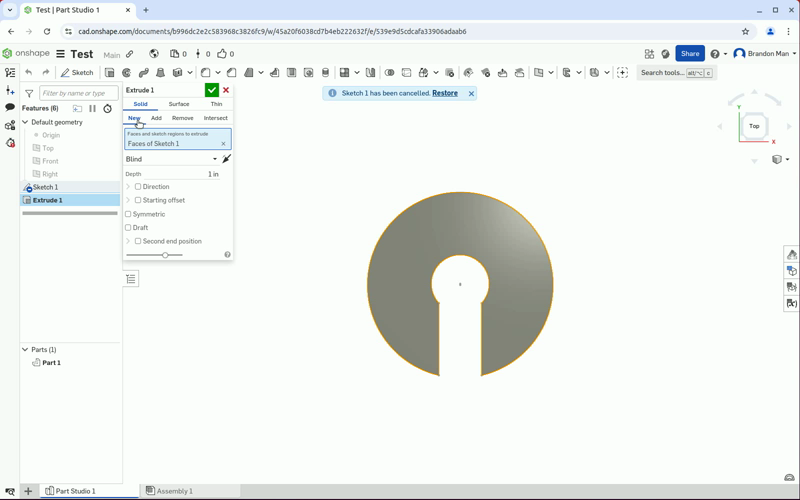
click(137, 120)
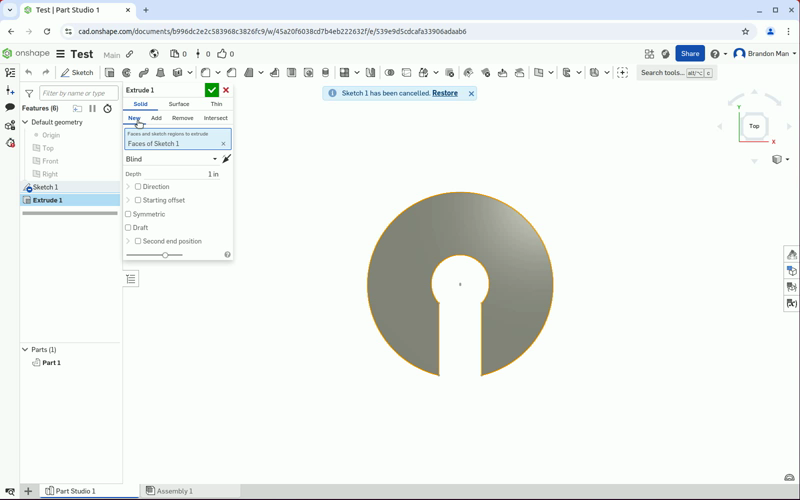
key(tab, 4)
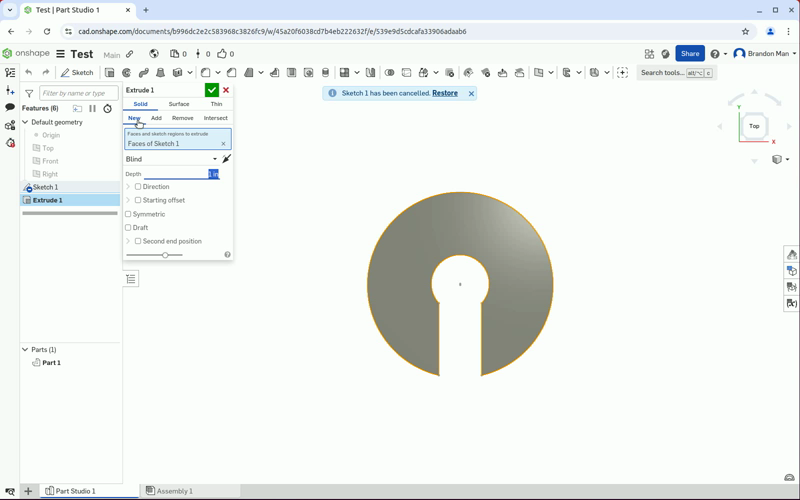
text(11.073)
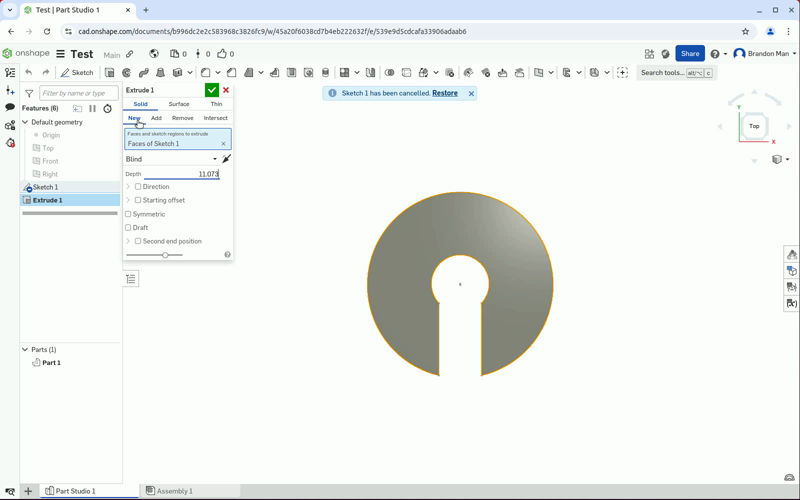
key(enter)
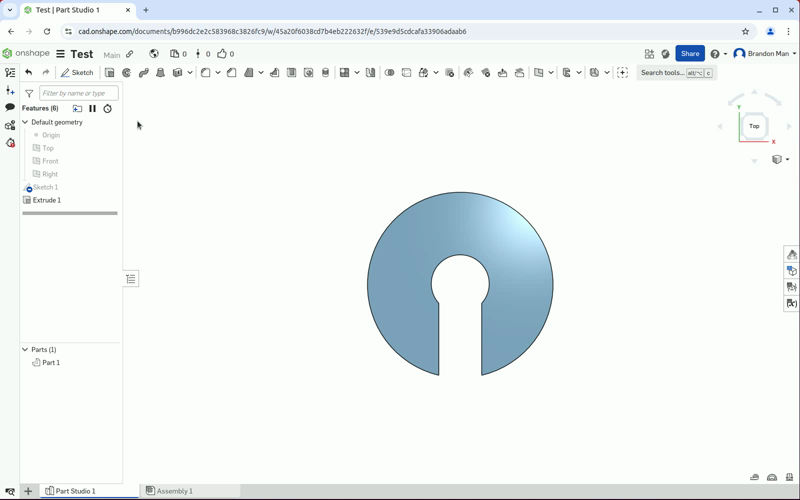
key(shift+h)
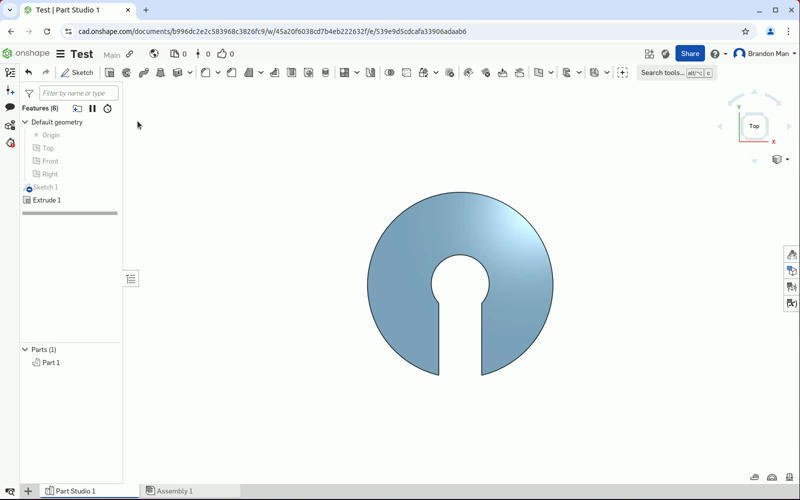
key(shift+h)
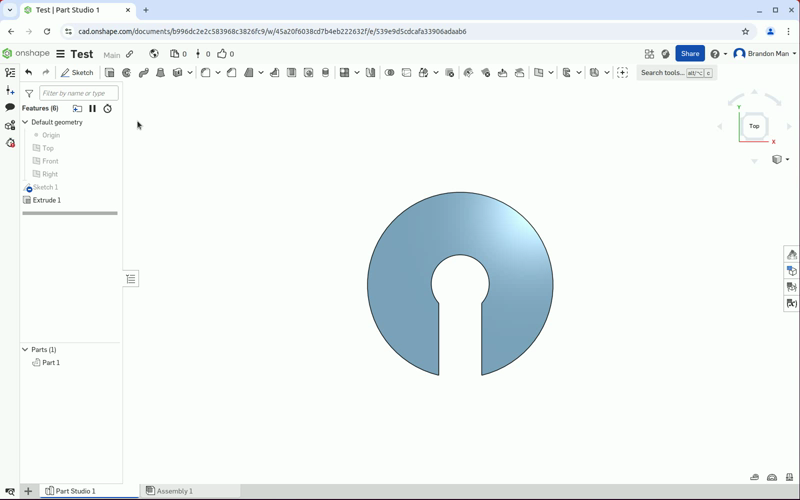
mouse_move(73, 189)
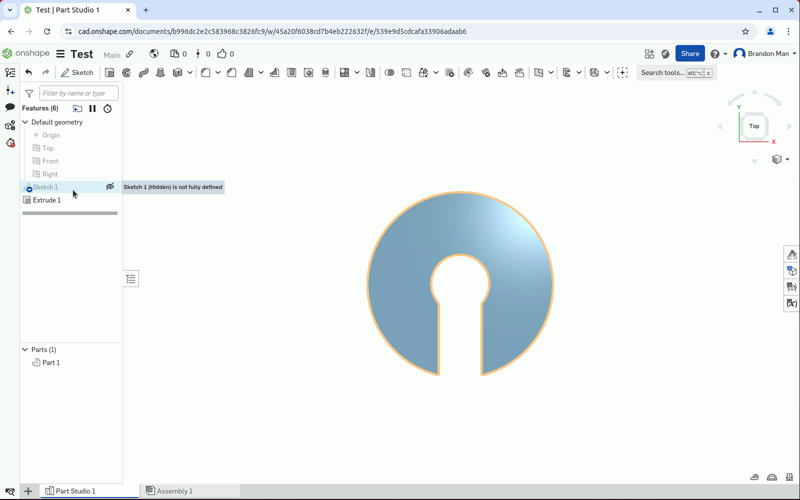
click(73, 189)
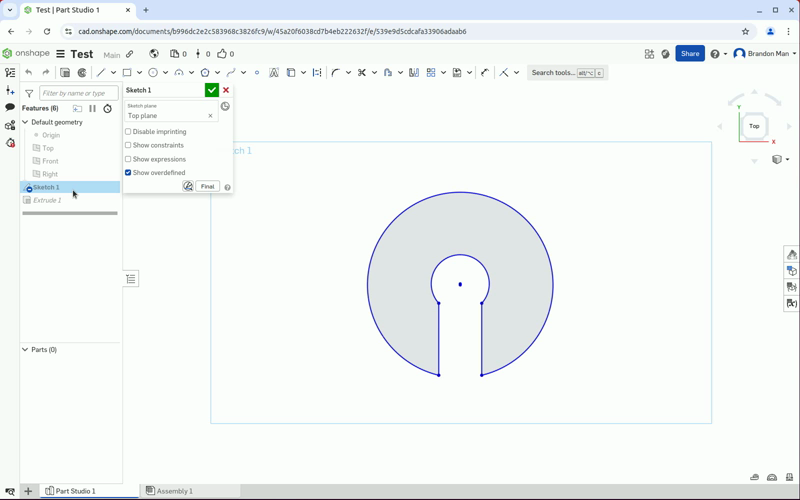
mouse_move(229, 92)
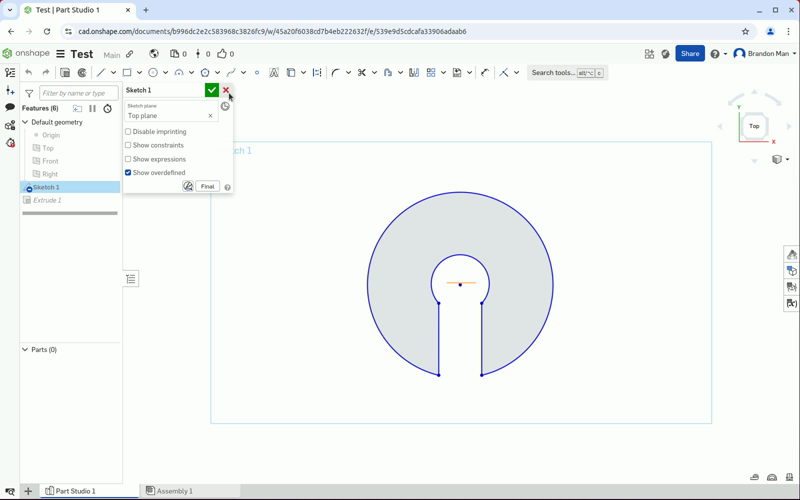
click(229, 92)
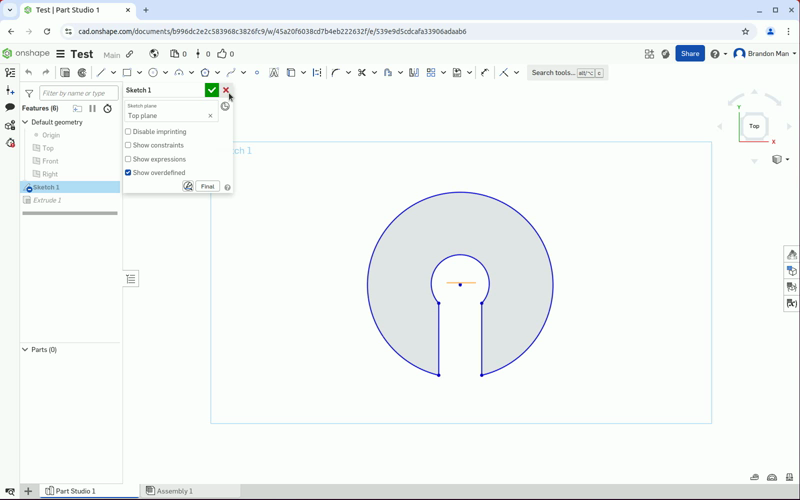
key(shift+s)
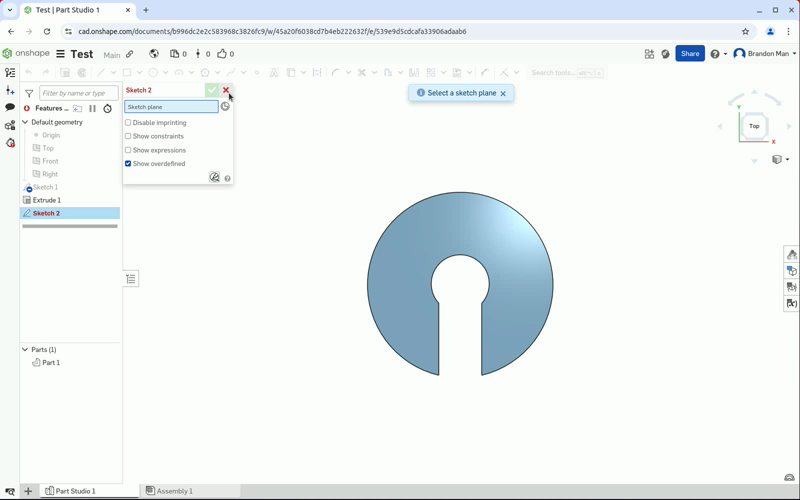
mouse_move(73, 150)
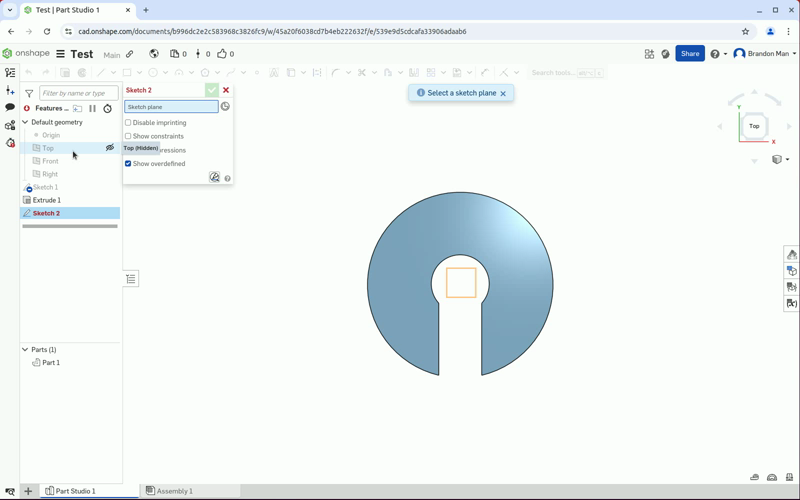
click(73, 150)
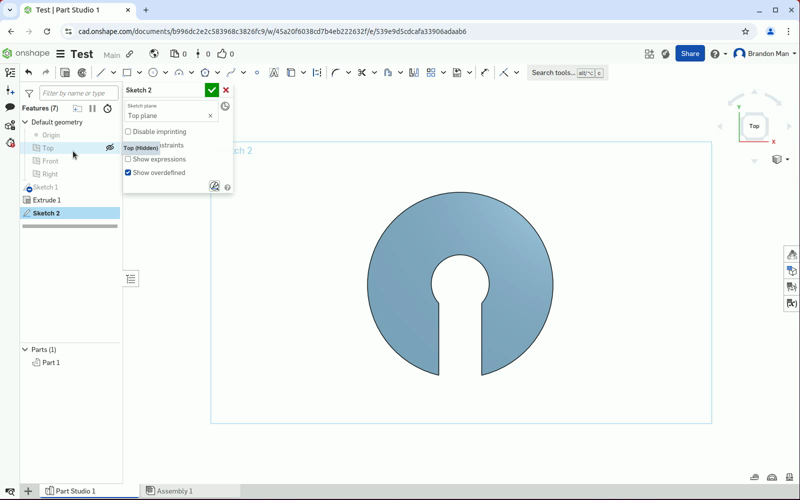
mouse_move(73, 352)
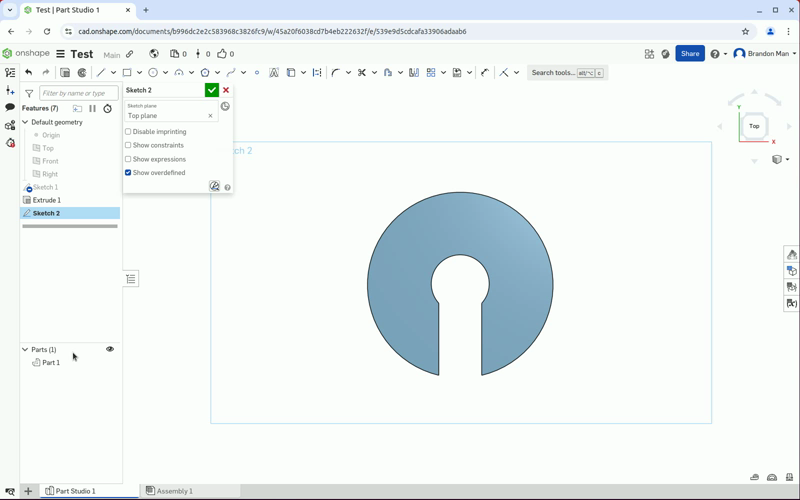
key(y)
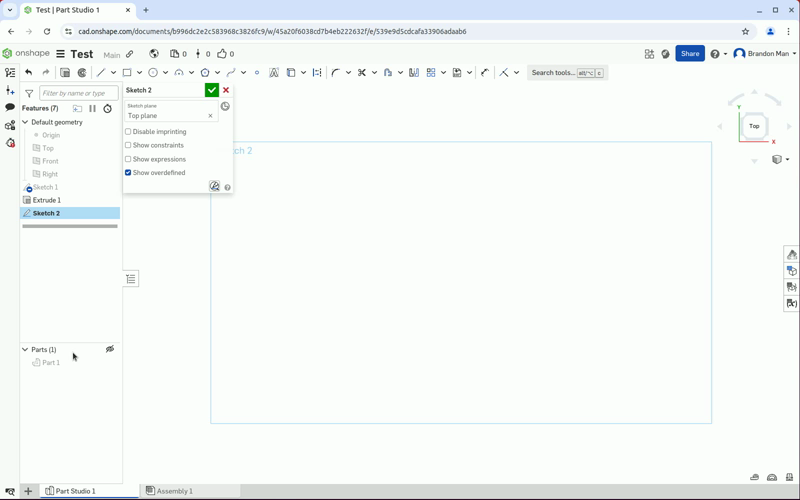
key(a)
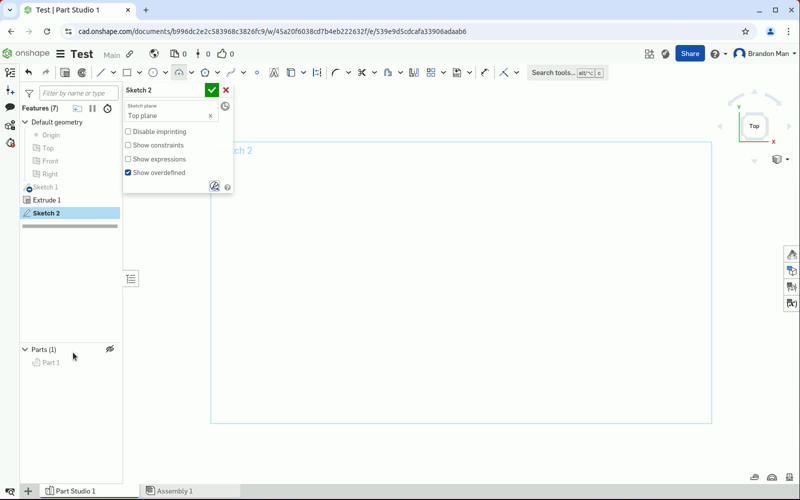
key_down(shift)
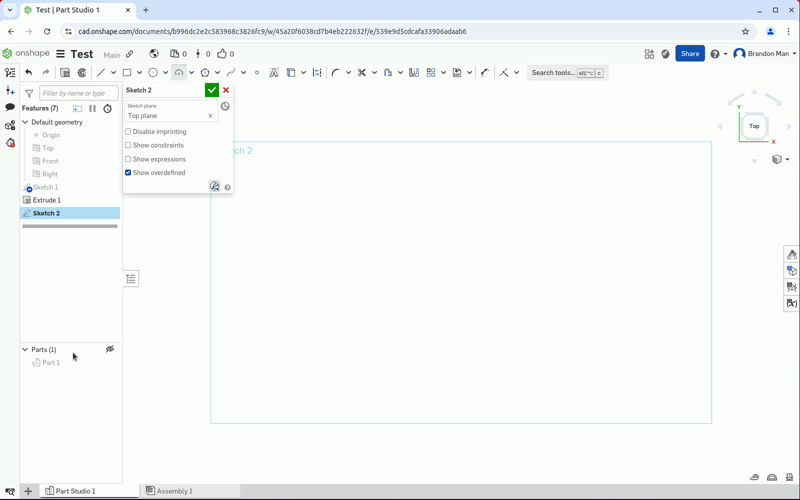
mouse_move(438, 393)
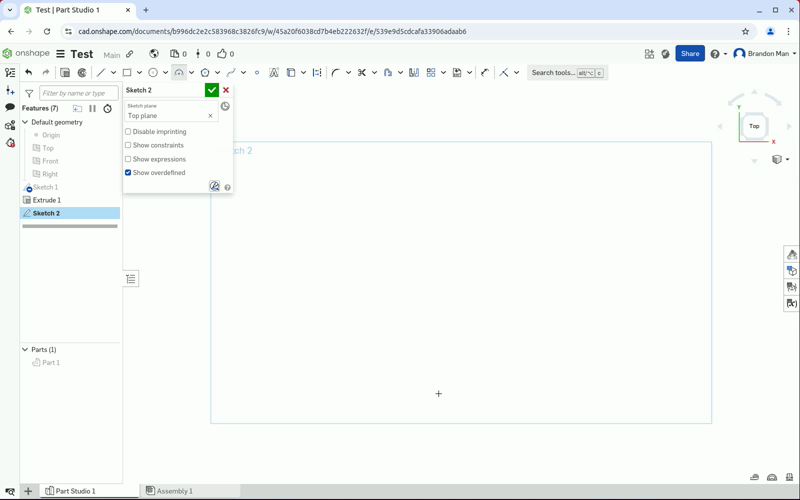
click(438, 393)
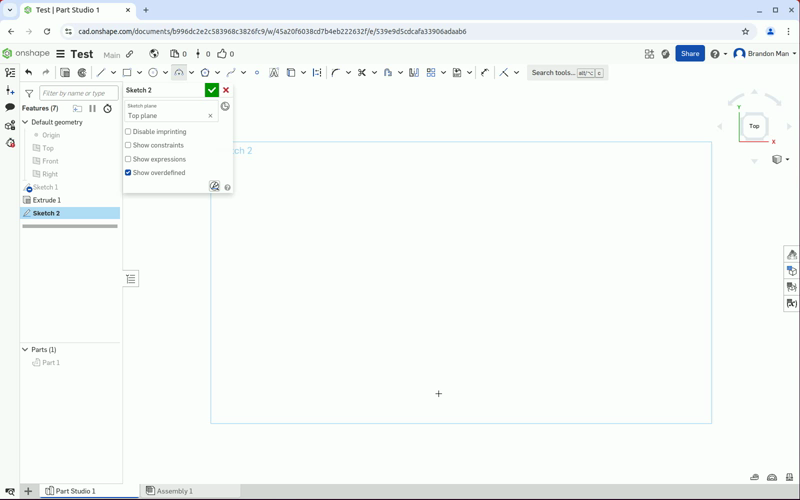
key_up(shift)
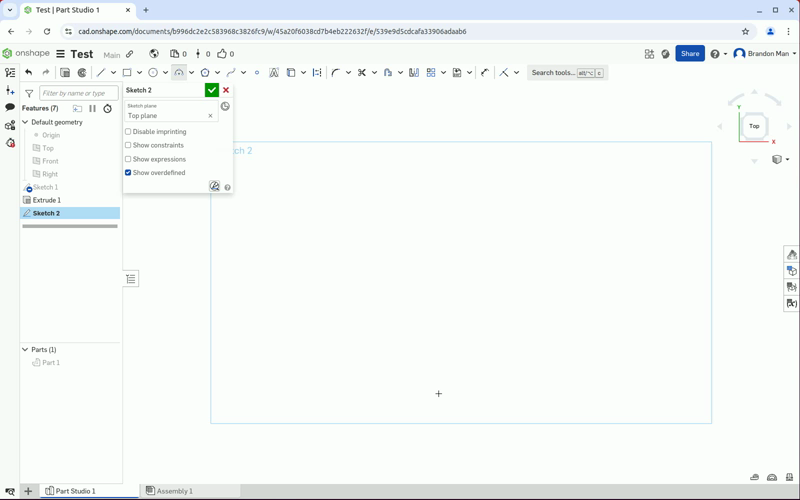
key_down(shift)
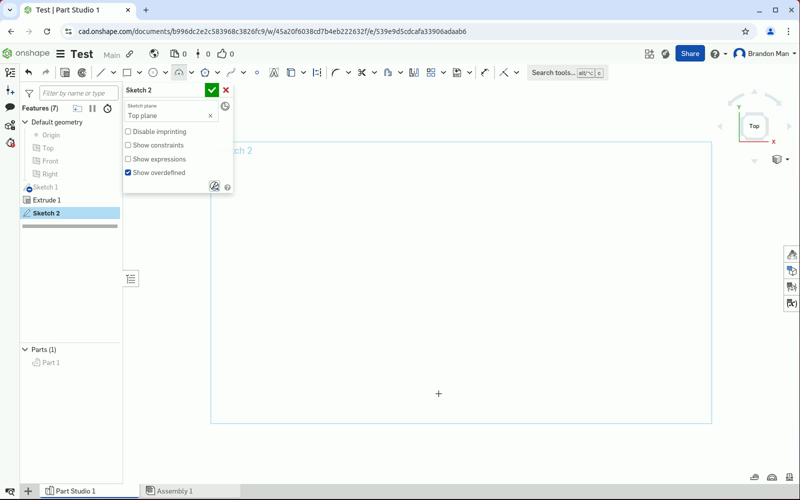
mouse_move(483, 393)
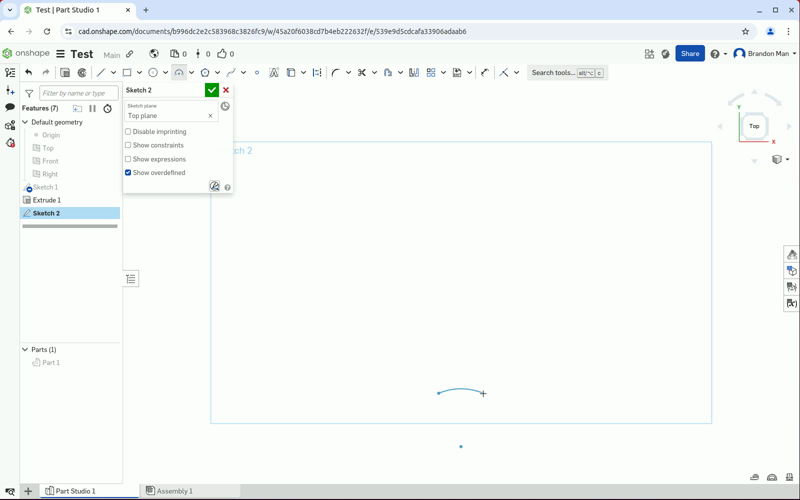
click(483, 393)
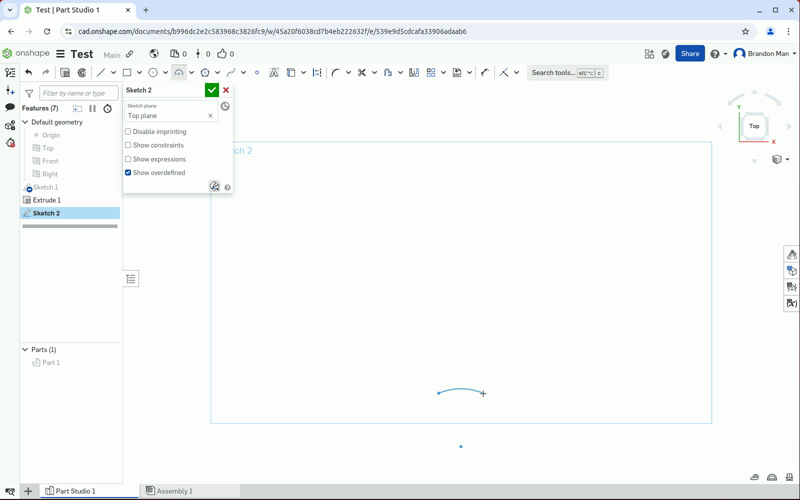
mouse_move(460, 168)
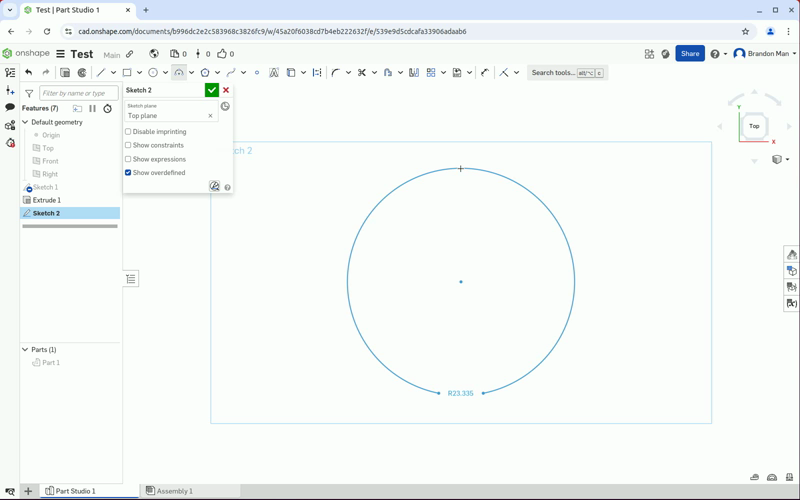
click(460, 168)
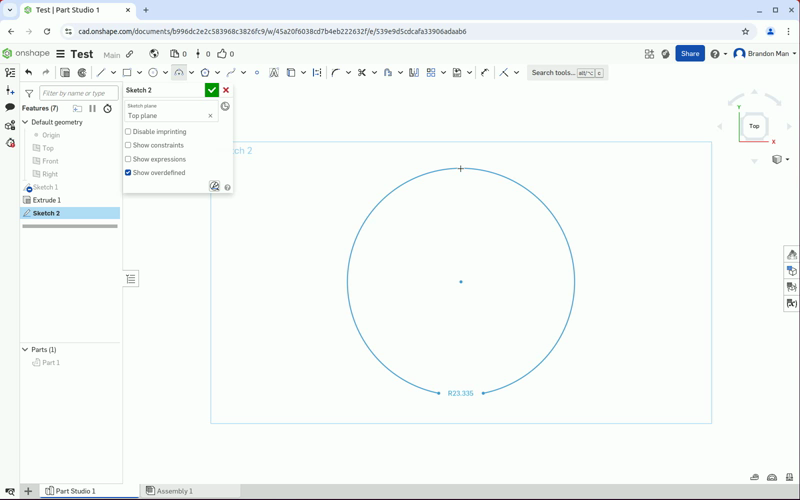
key_up(shift)
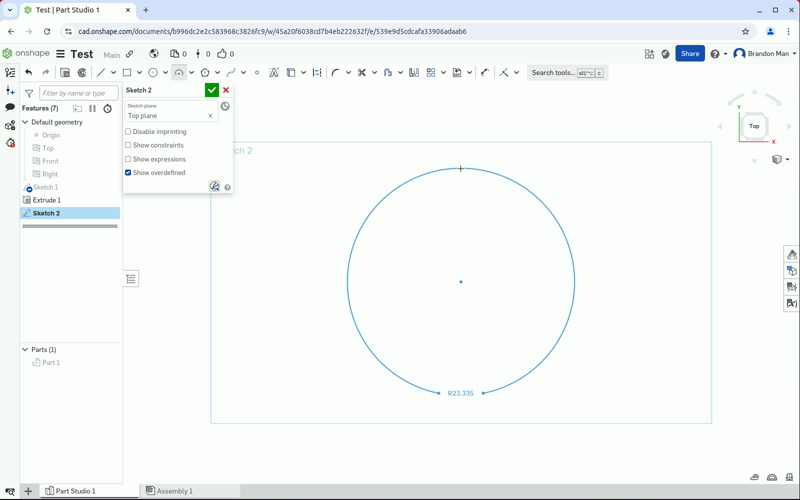
key(esc)
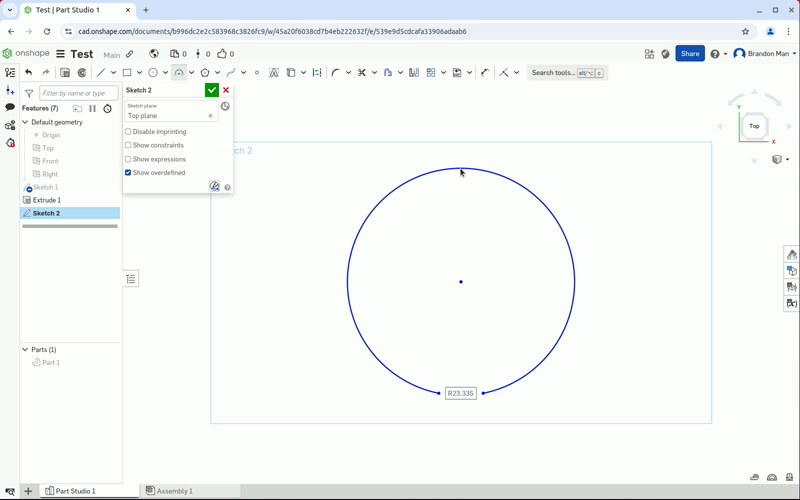
key(l)
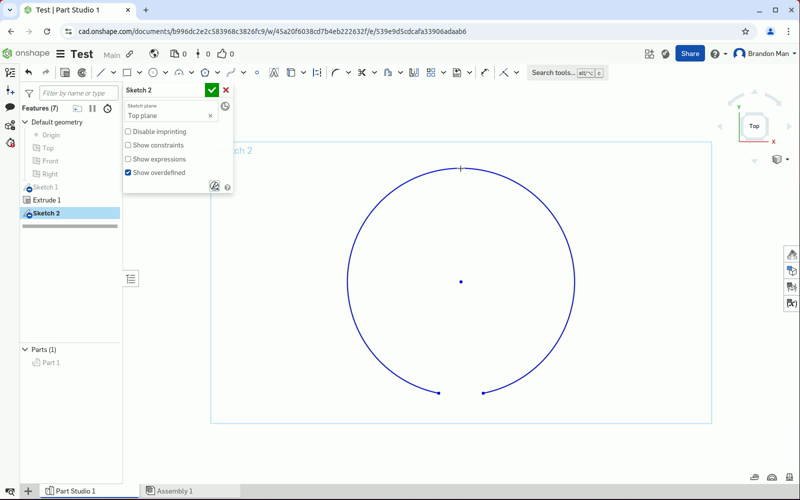
mouse_move(483, 393)
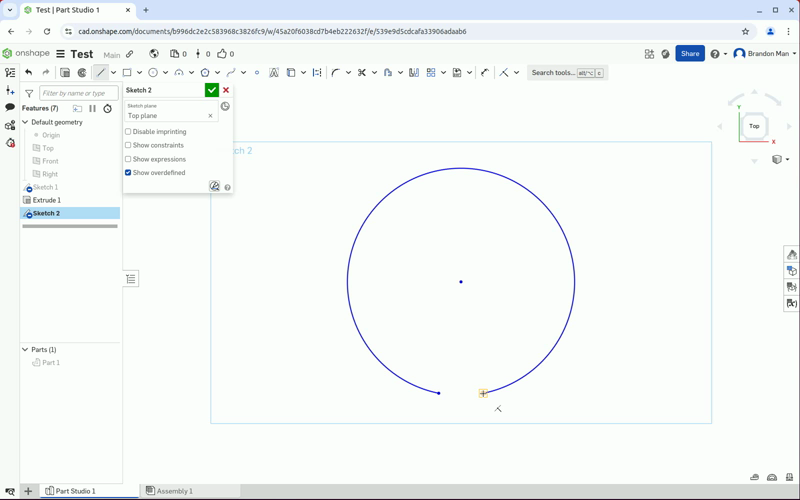
click(483, 393)
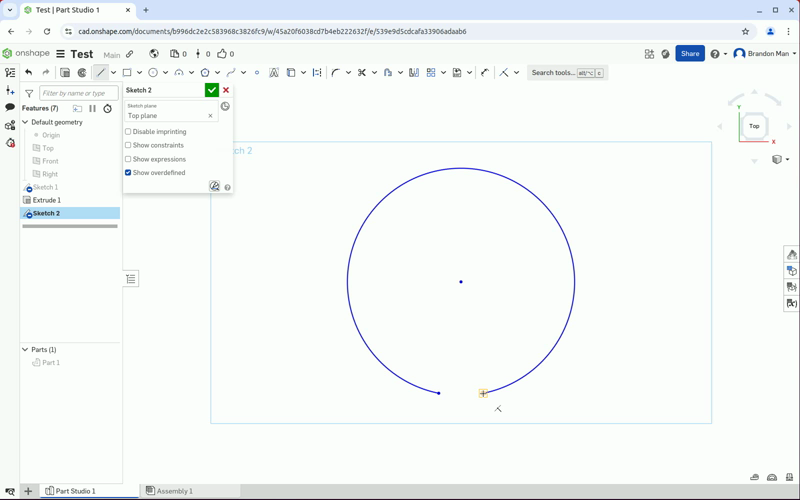
key_down(shift)
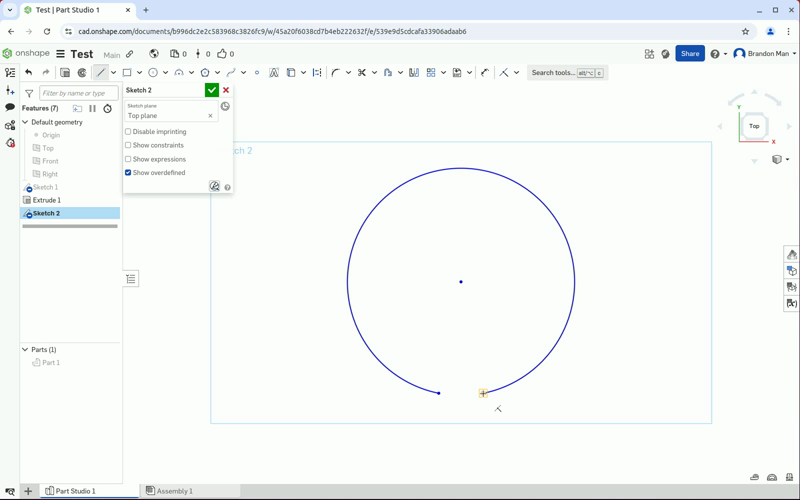
mouse_move(513, 393)
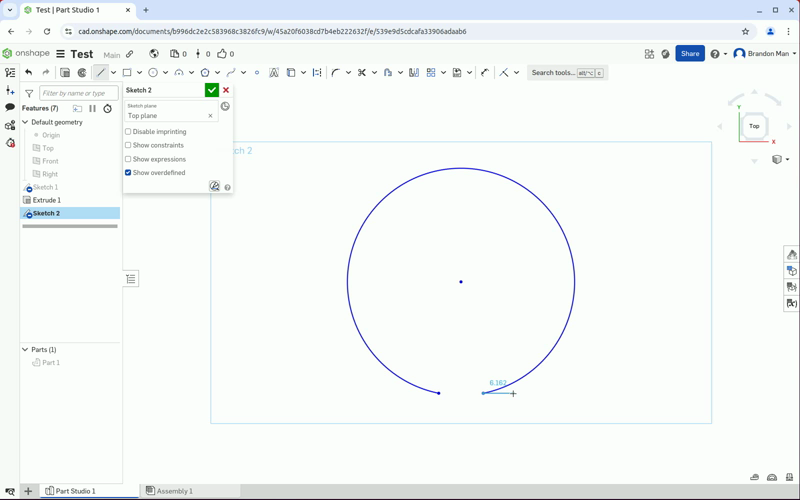
mouse_move(483, 374)
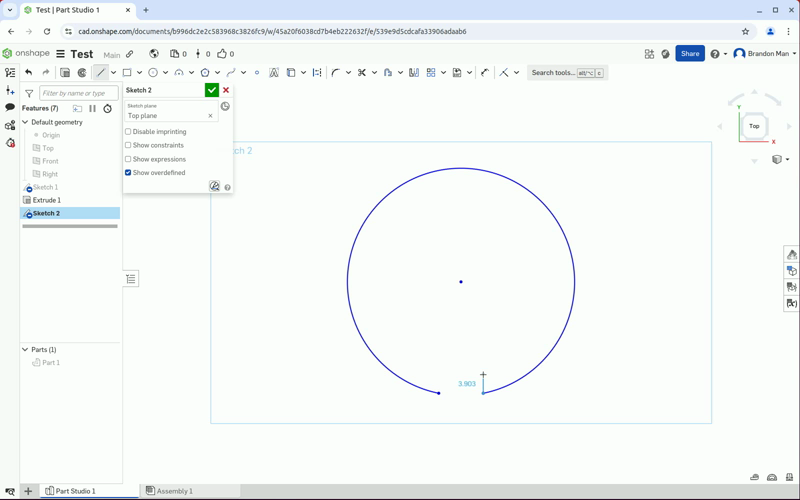
click(483, 374)
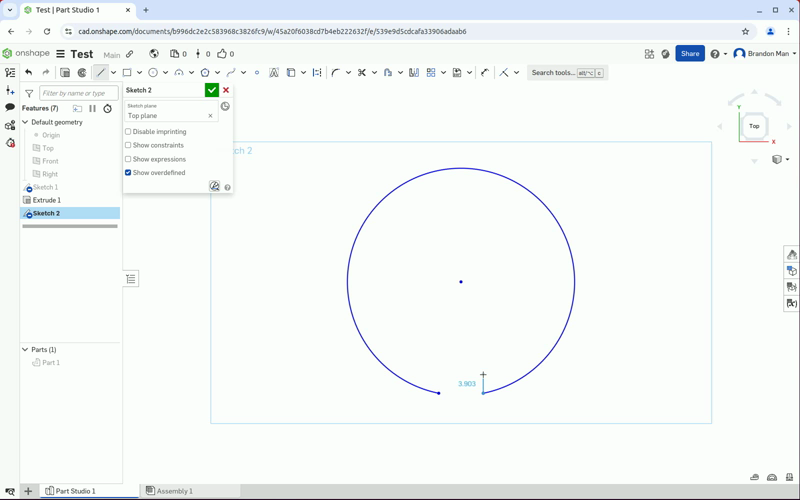
key_up(shift)
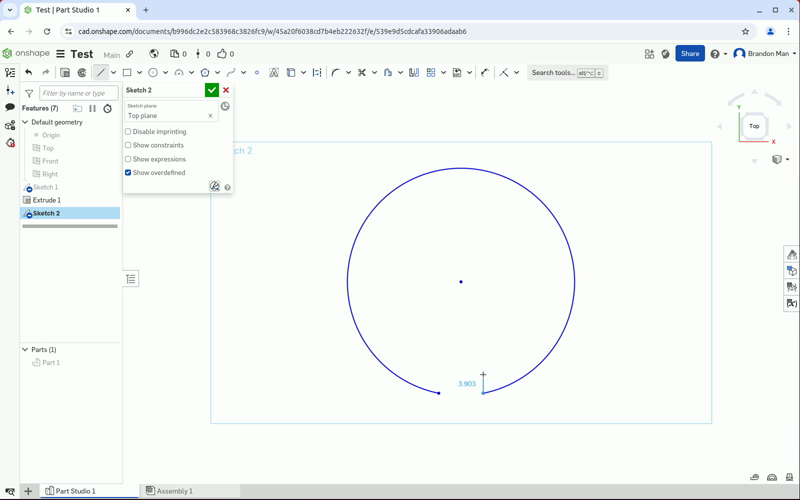
key(esc)
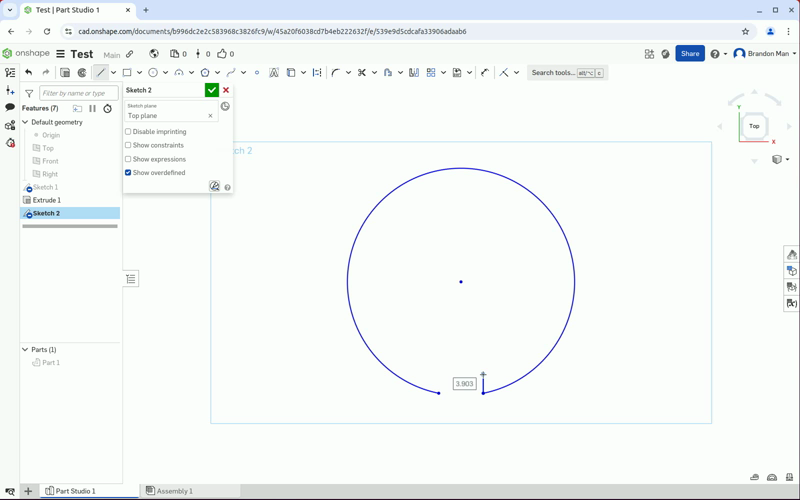
key(a)
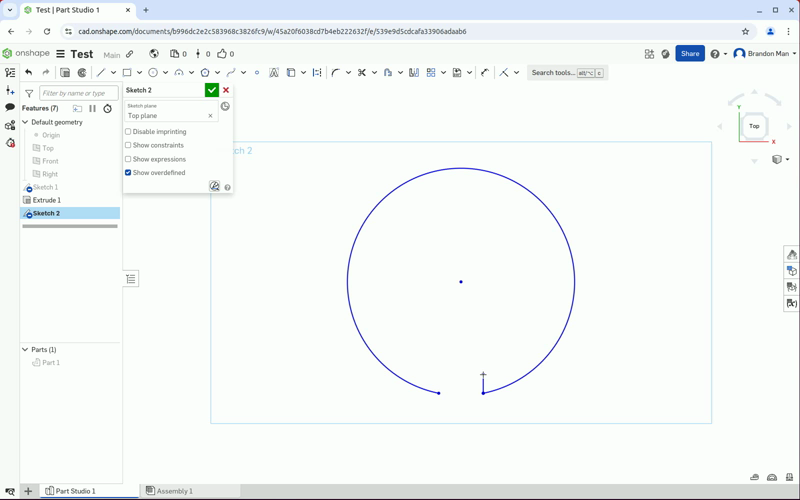
mouse_move(483, 374)
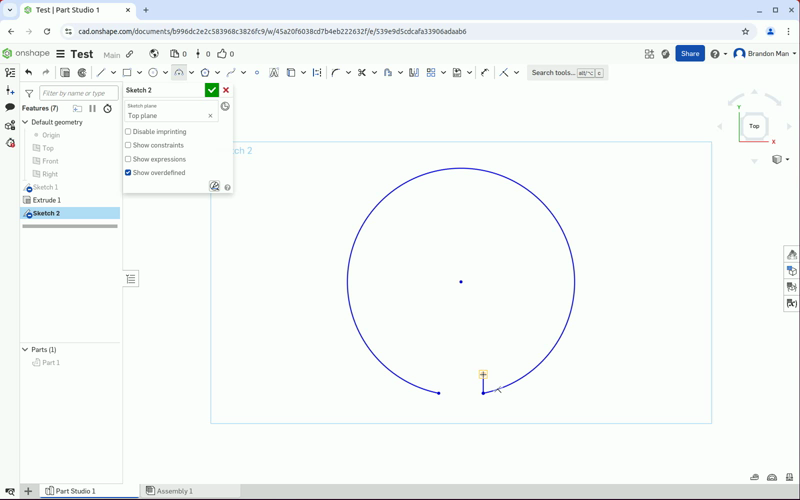
click(483, 374)
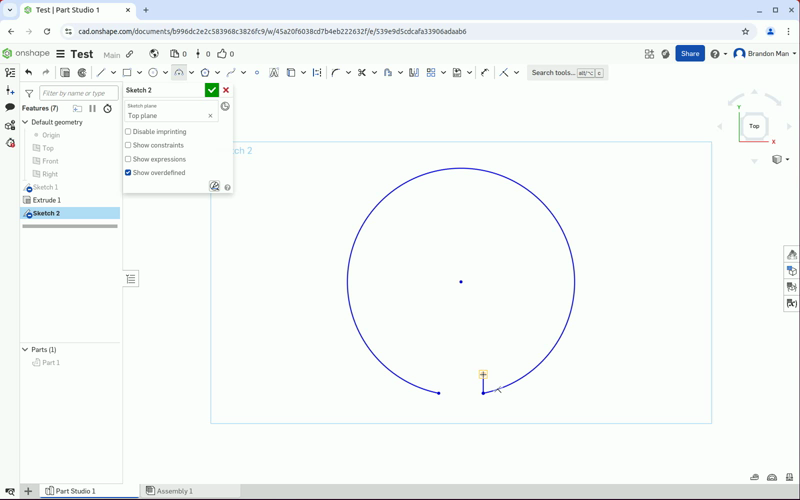
key_down(shift)
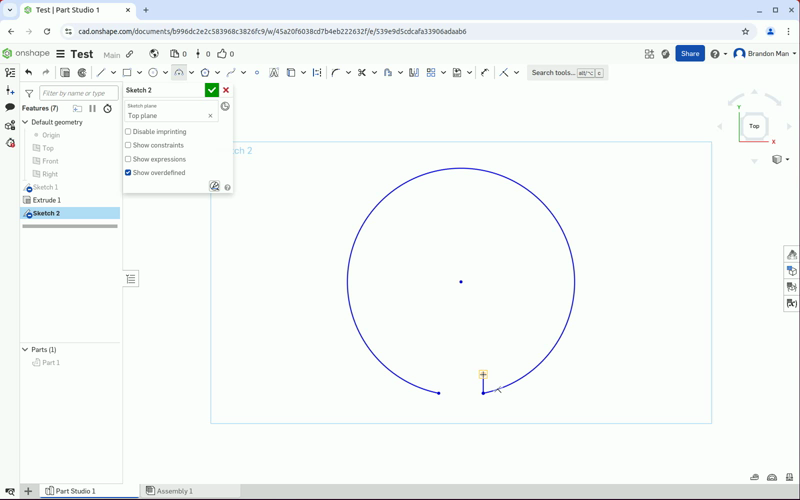
mouse_move(438, 374)
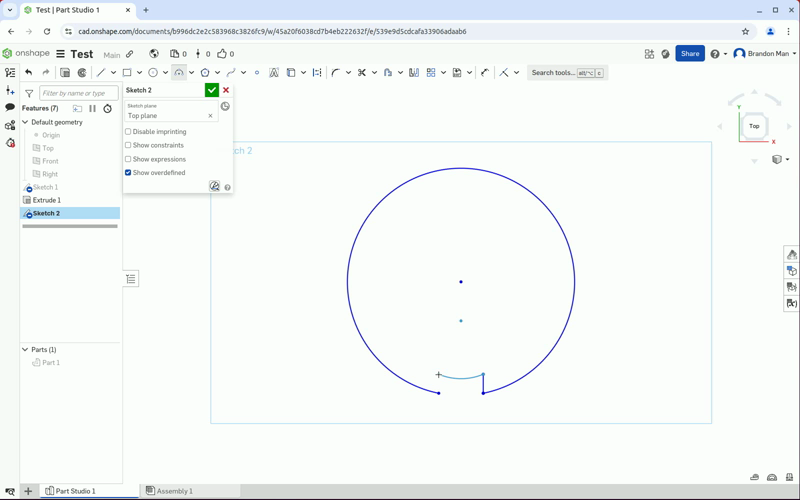
click(438, 374)
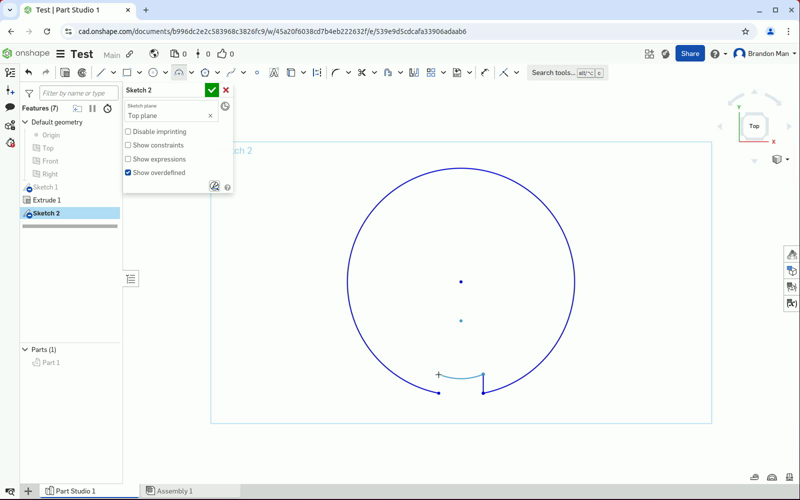
mouse_move(460, 185)
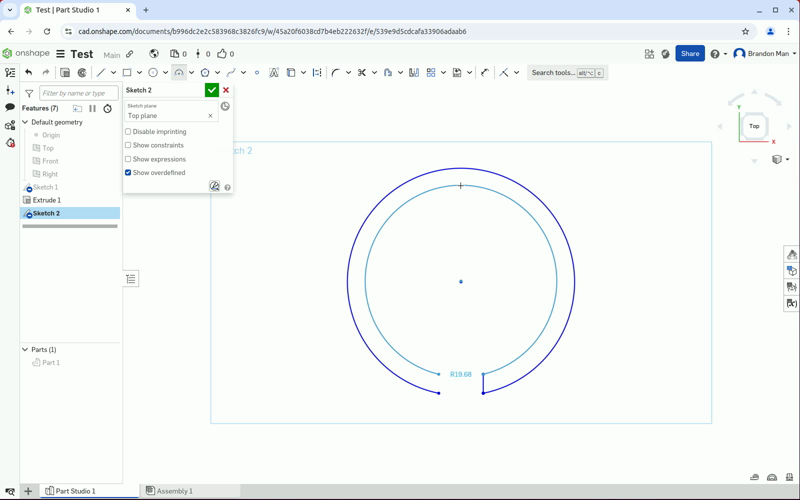
click(460, 185)
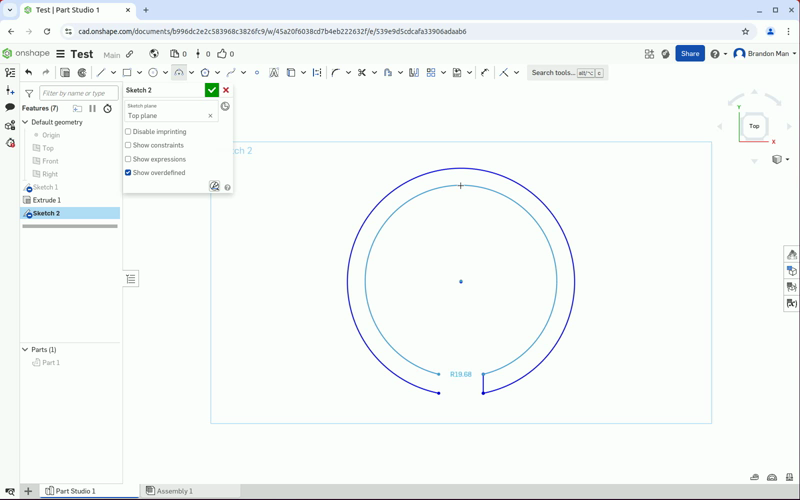
key_up(shift)
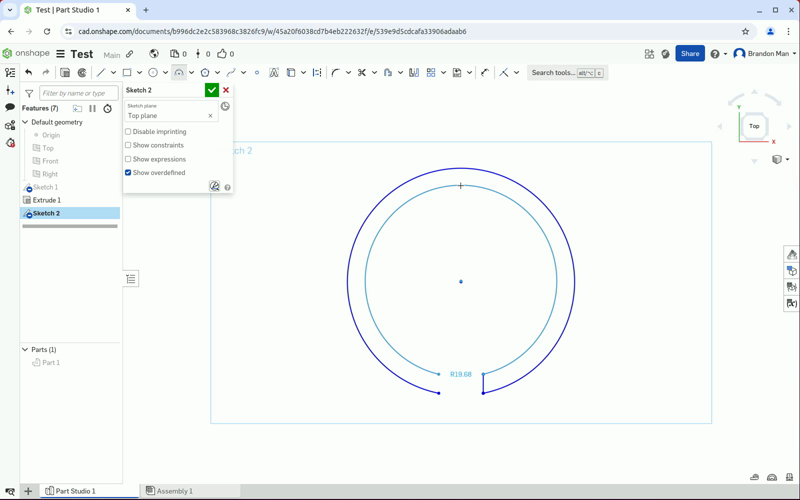
key(esc)
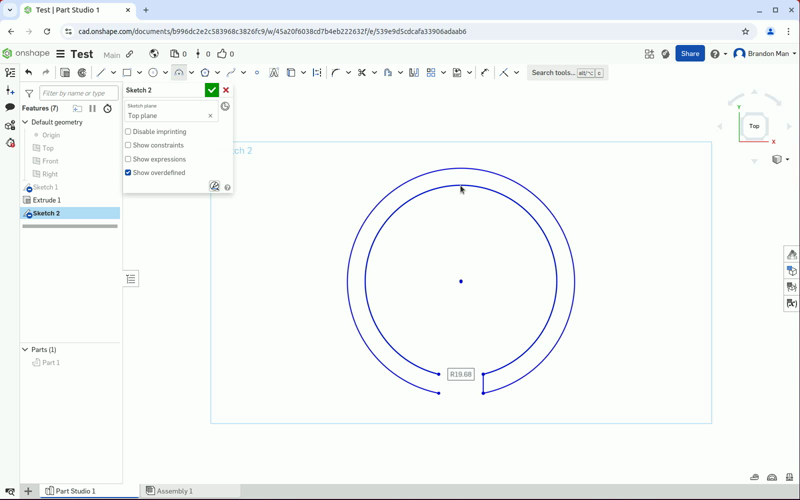
key(l)
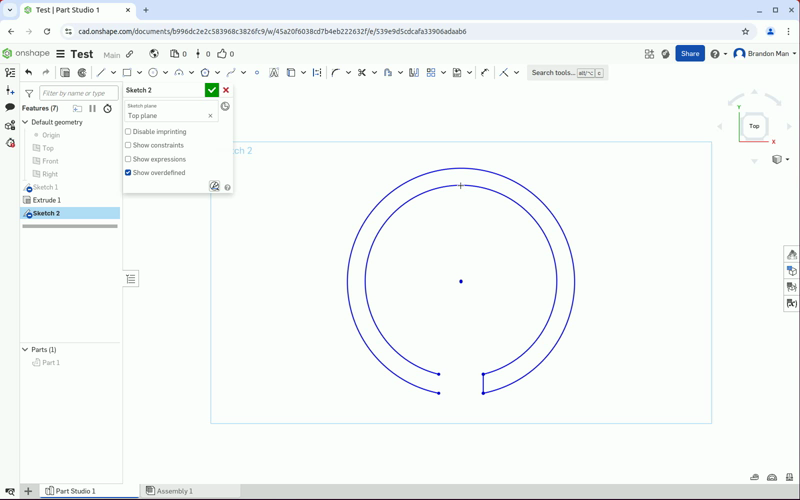
mouse_move(438, 374)
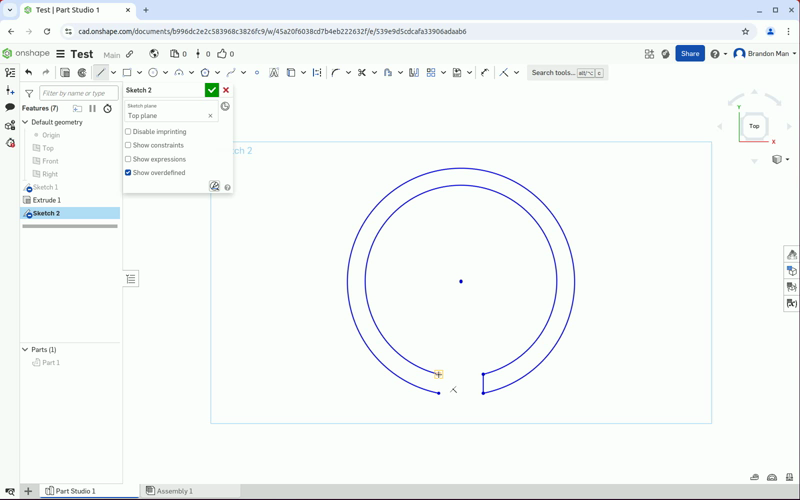
click(438, 374)
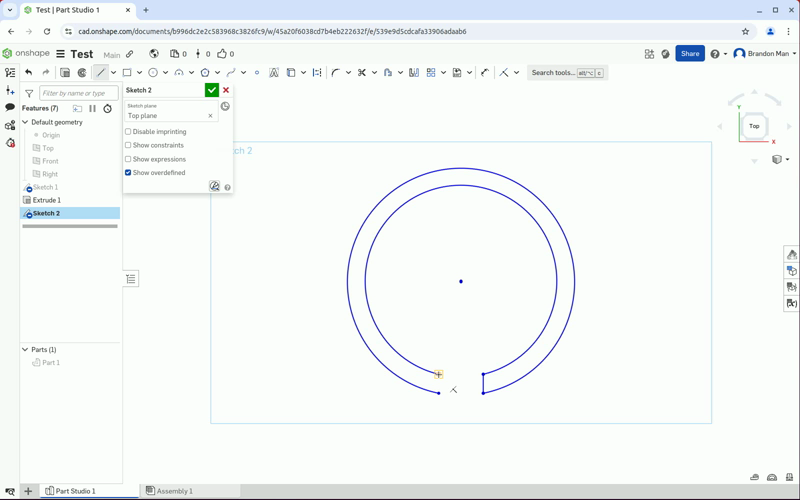
mouse_move(468, 374)
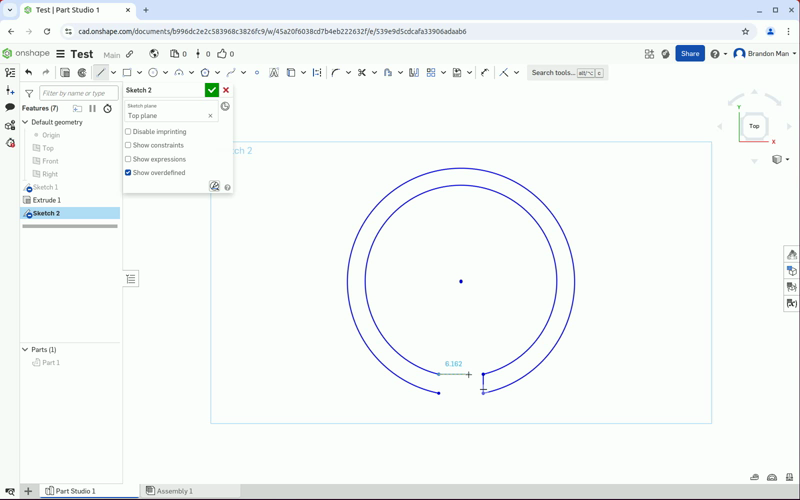
key_down(shift)
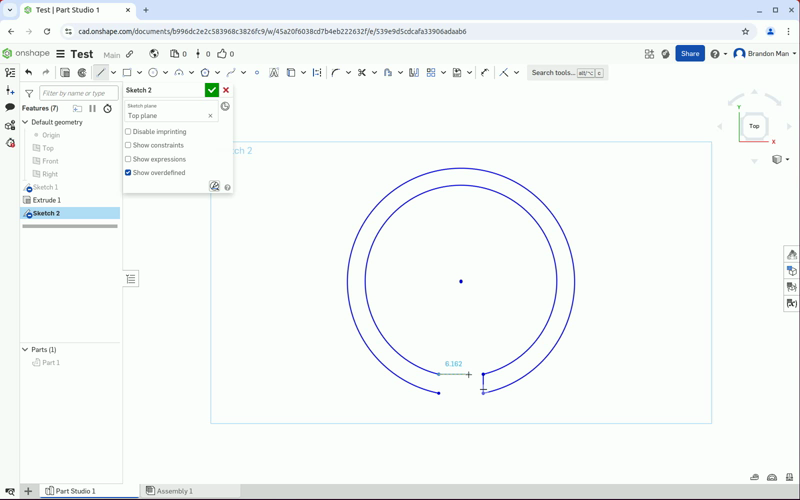
mouse_move(438, 393)
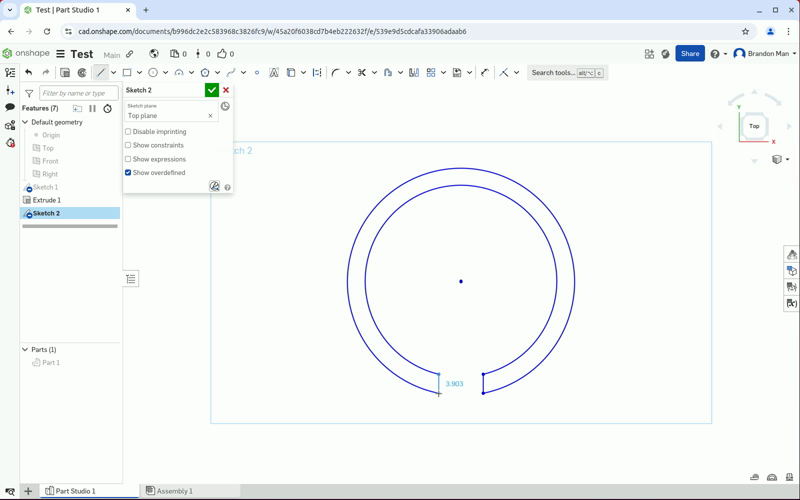
key_up(shift)
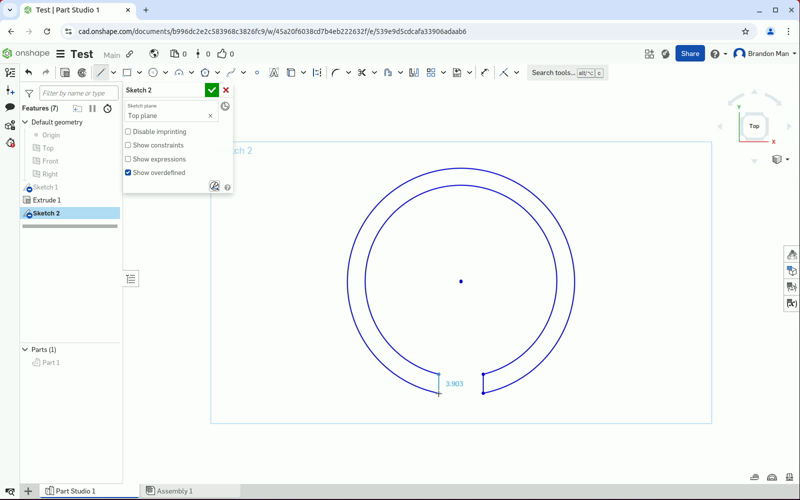
click(438, 393)
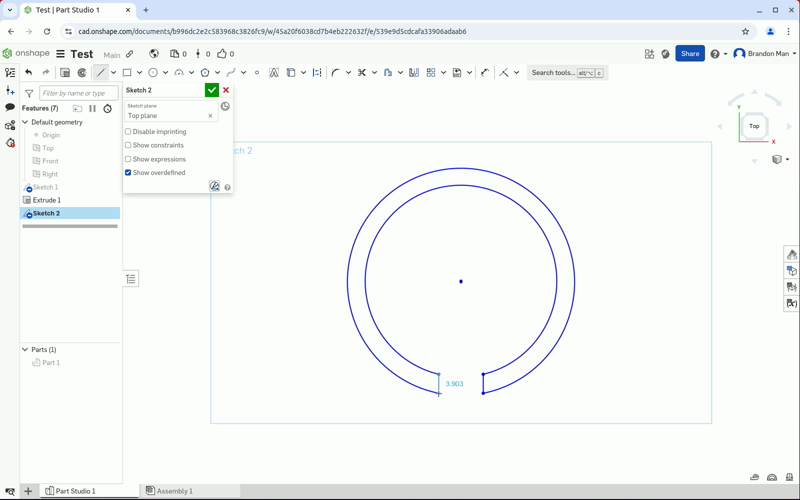
key(esc)
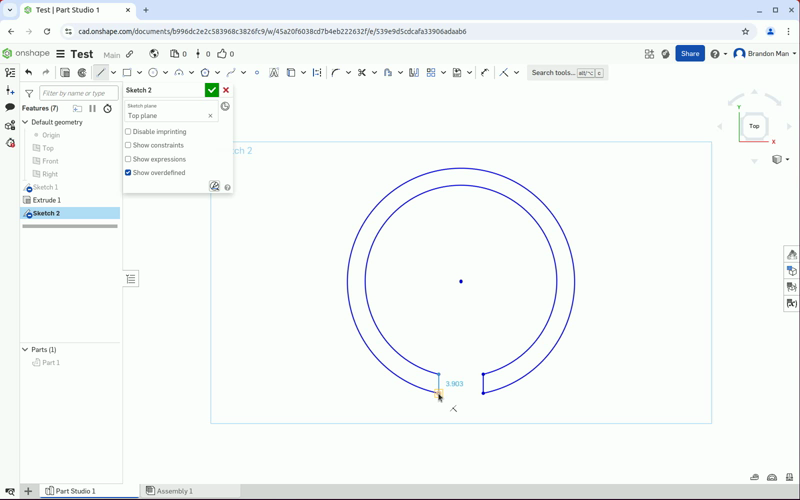
mouse_move(514, 191)
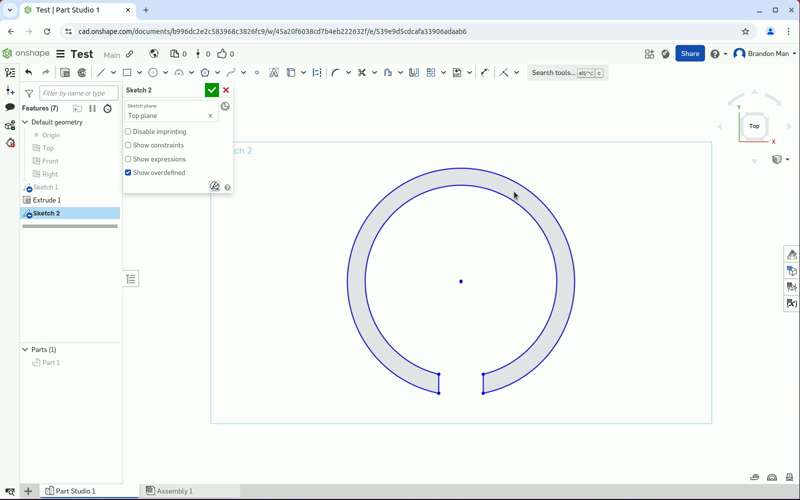
click(514, 191)
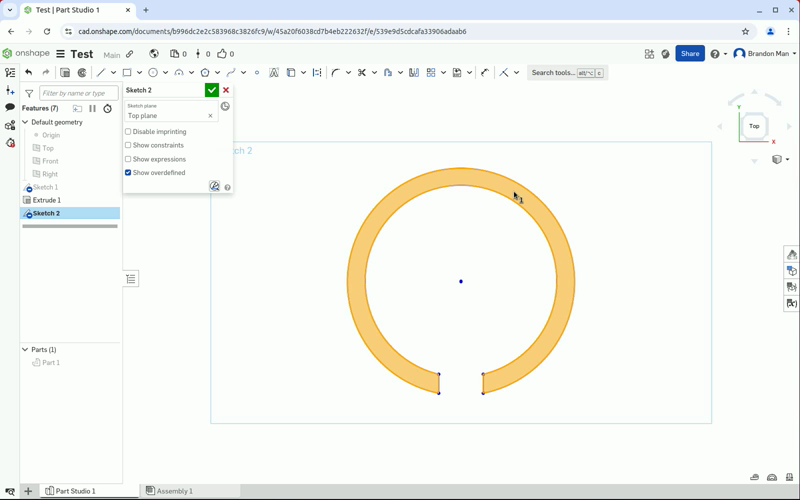
mouse_move(73, 352)
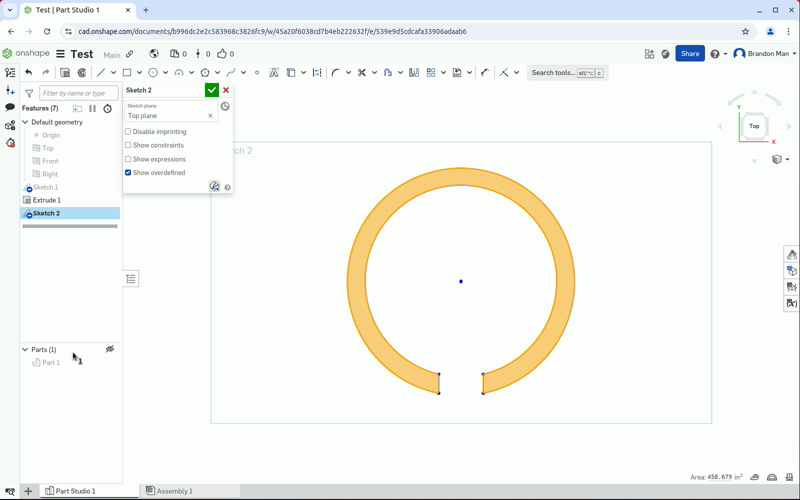
key(shift+y)
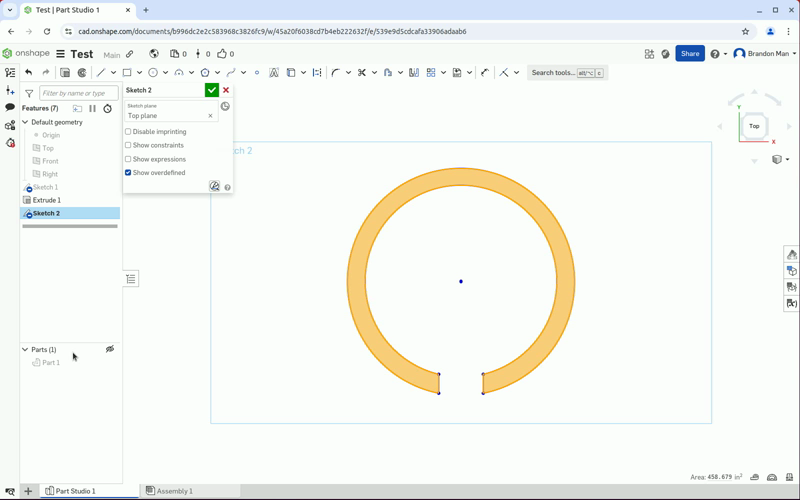
key(shift+e)
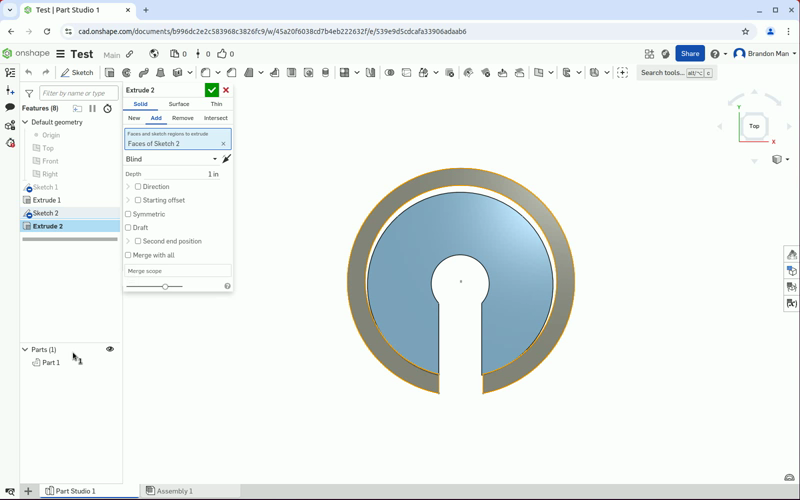
mouse_move(143, 106)
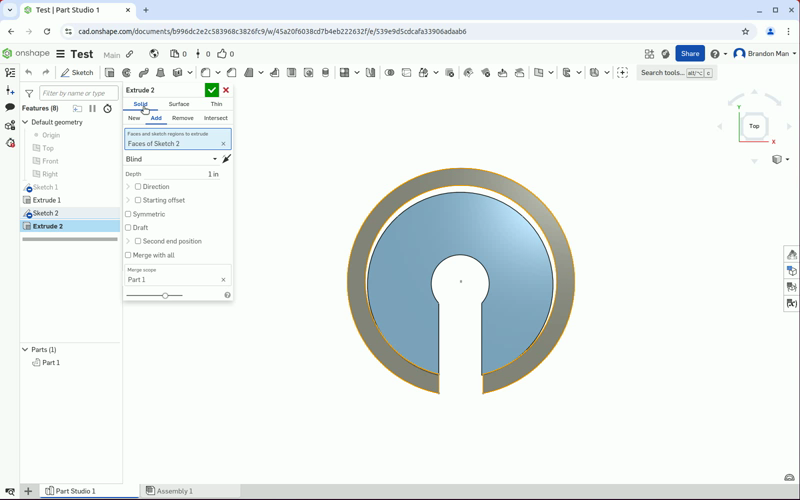
click(143, 106)
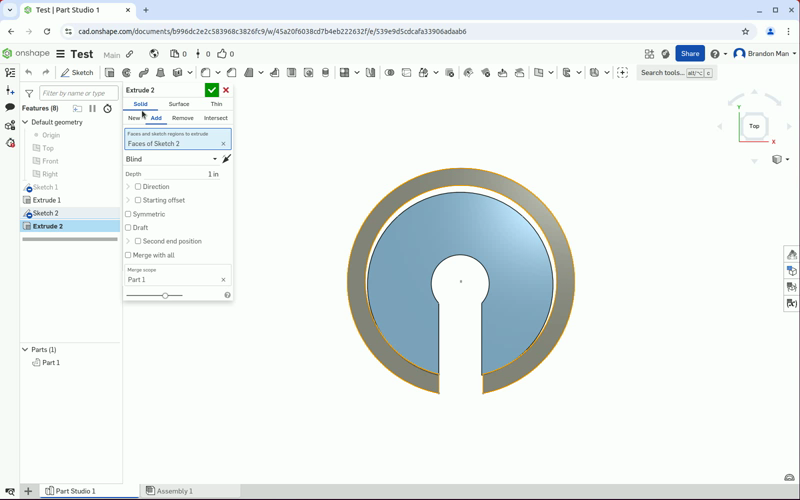
mouse_move(137, 120)
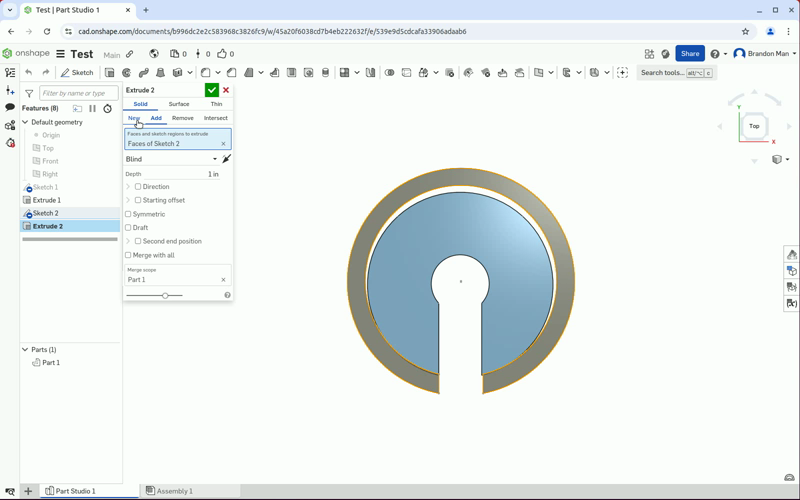
click(137, 120)
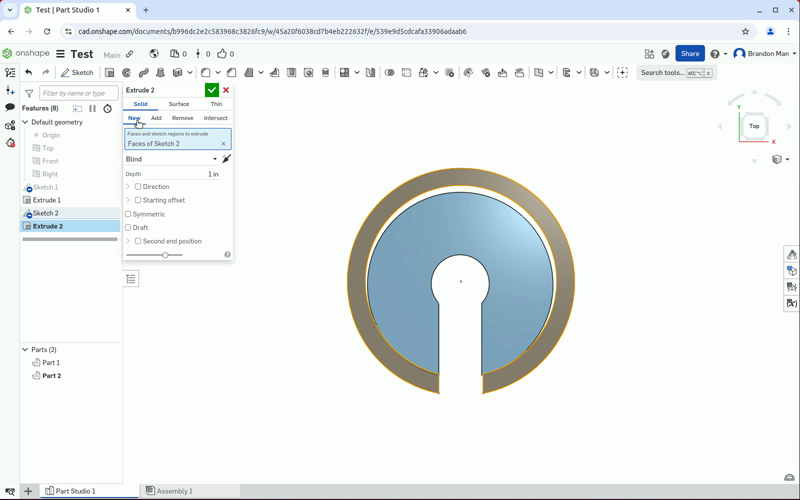
key(tab, 4)
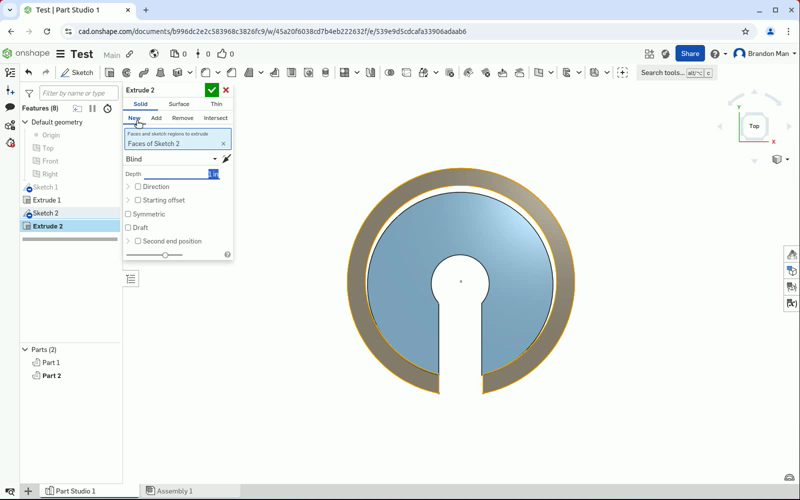
text(1.204)
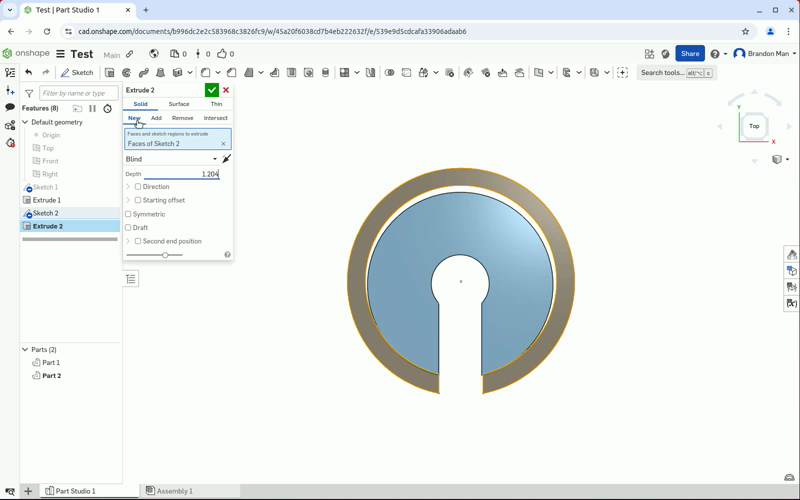
key(enter)
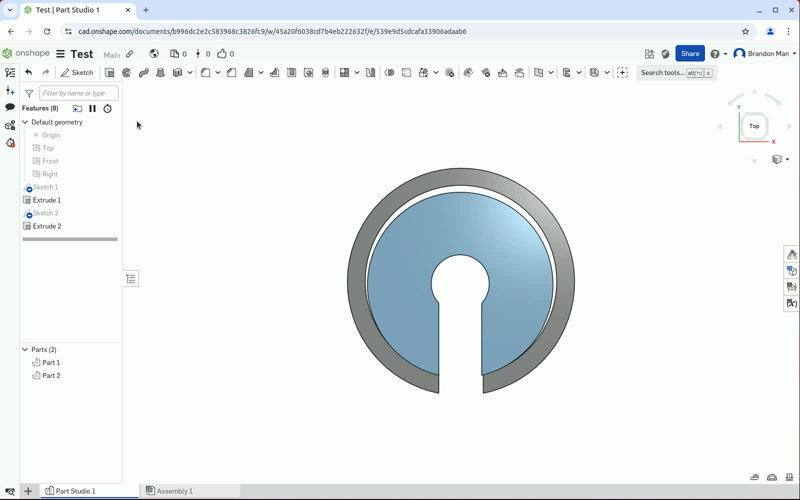
key(shift+h)
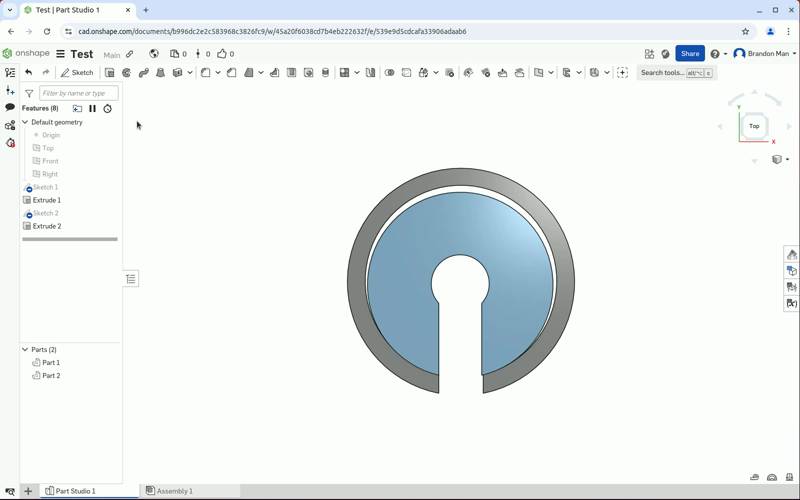
key(shift+h)
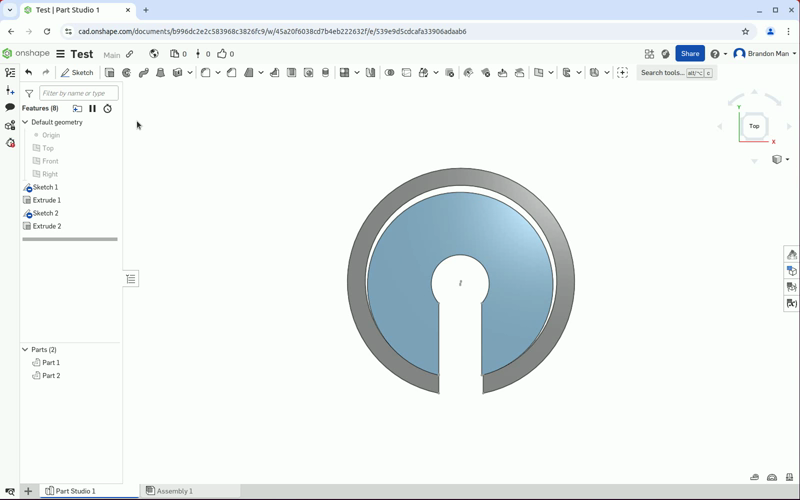
key(shift+7)
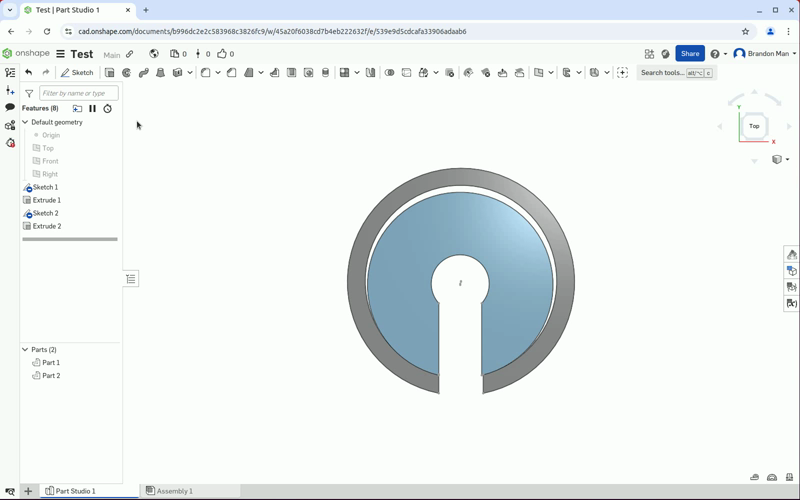
key(up, 3)
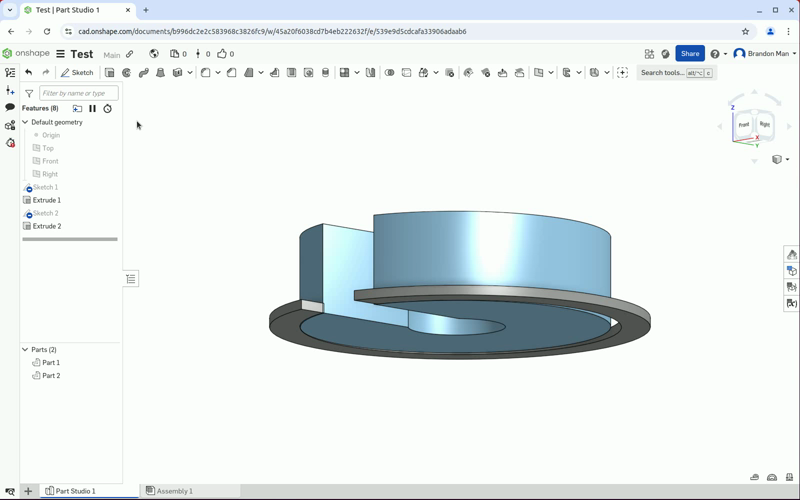
key(left, 3)
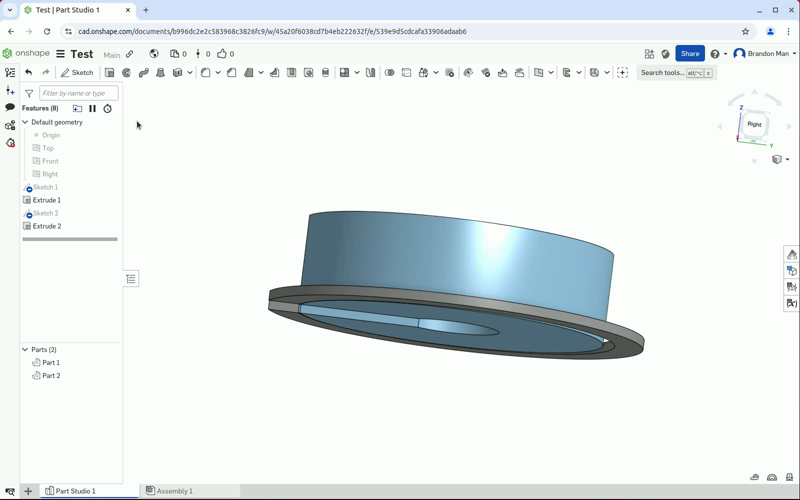
key(right, 3)
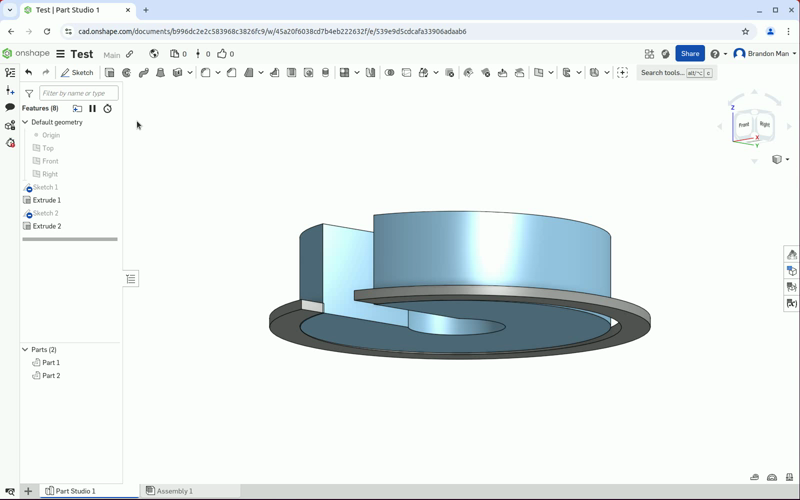
key(down, 3)
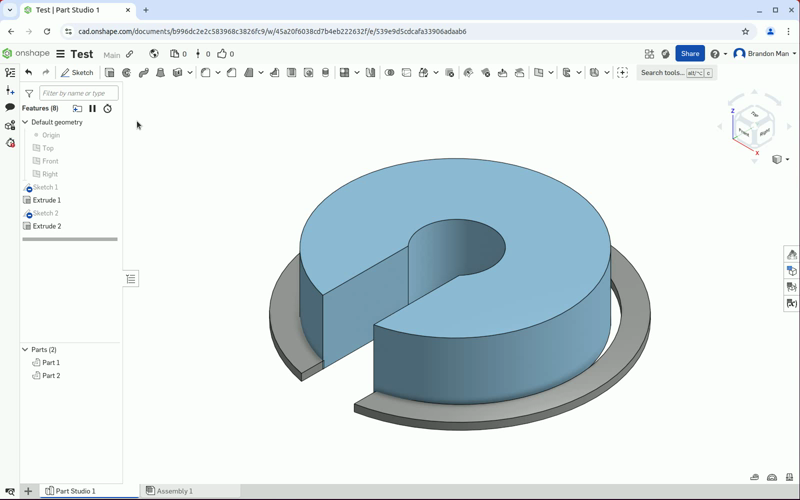
mouse_move(73, 189)
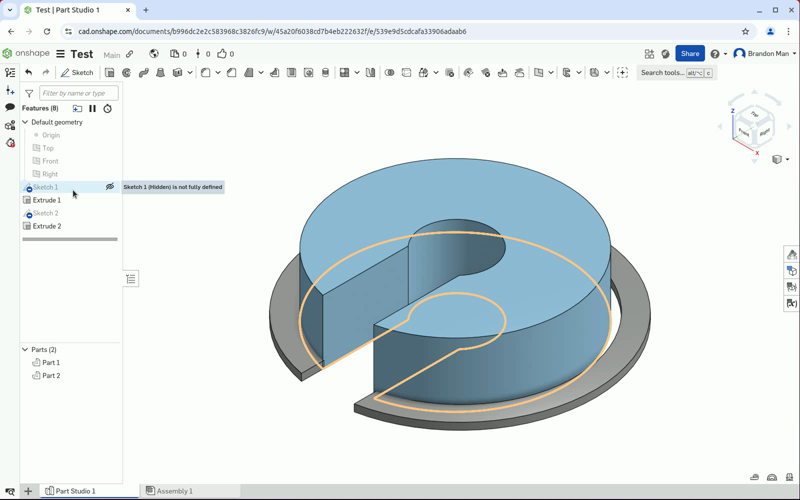
click(73, 189)